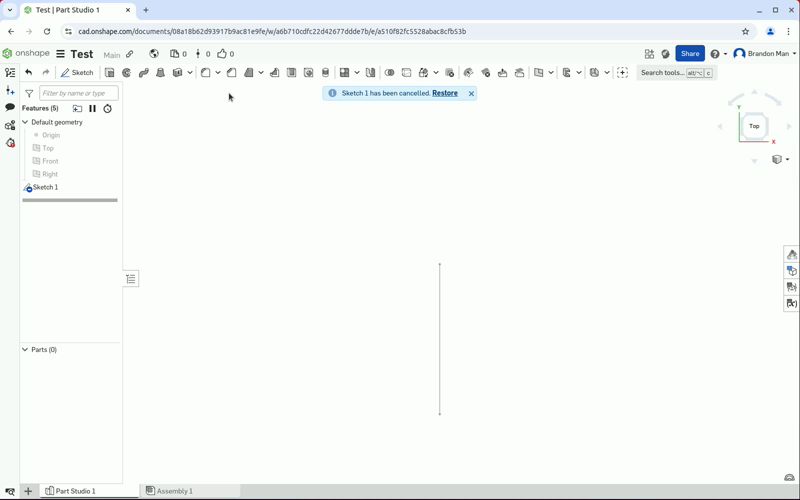
key(shift+h)
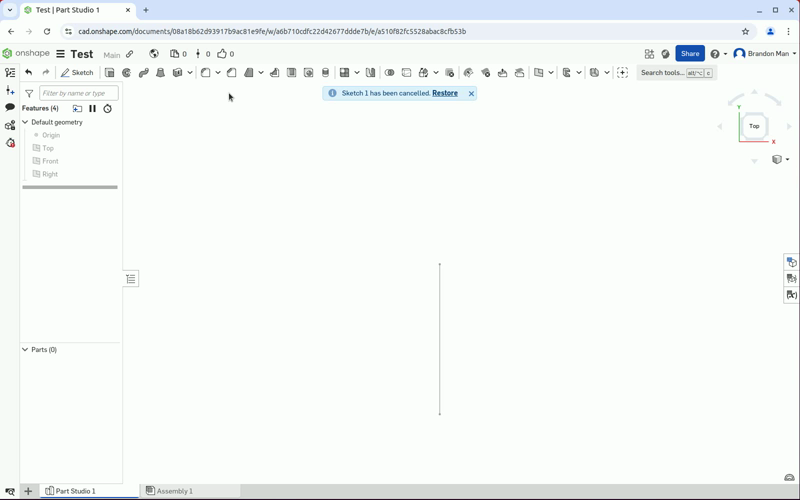
key(shift+s)
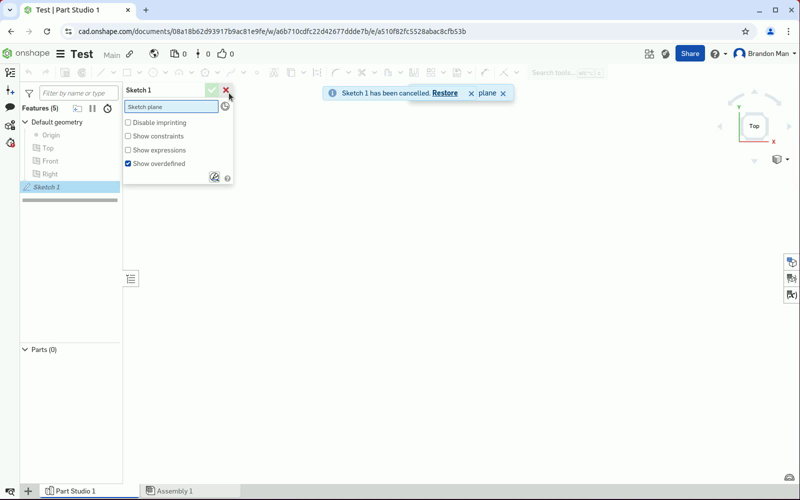
mouse_move(73, 150)
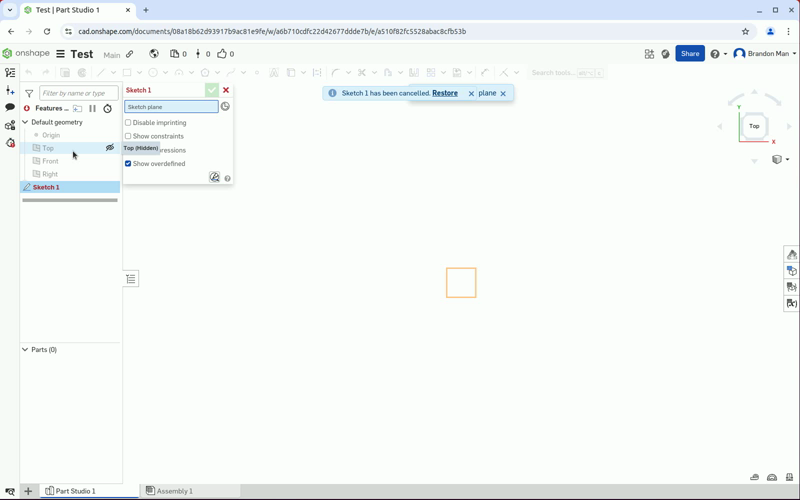
click(73, 150)
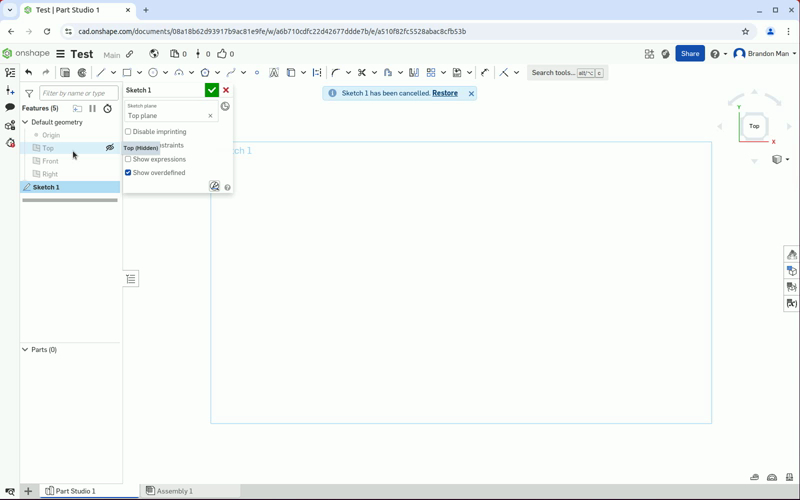
mouse_move(73, 352)
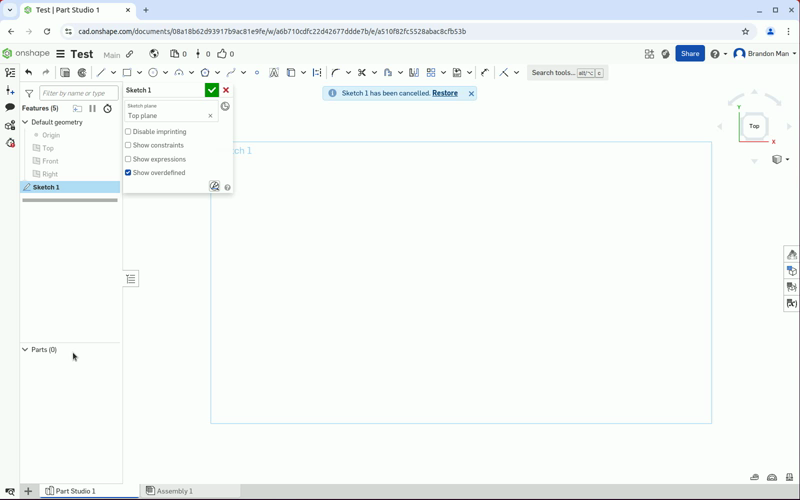
key(y)
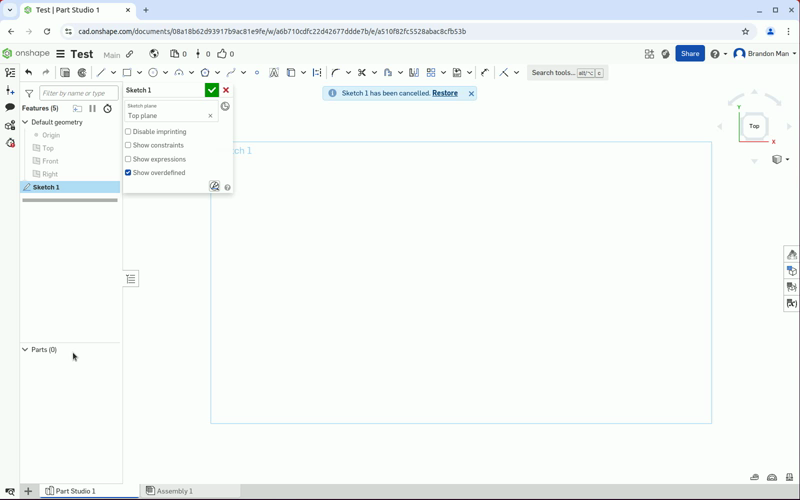
key(c)
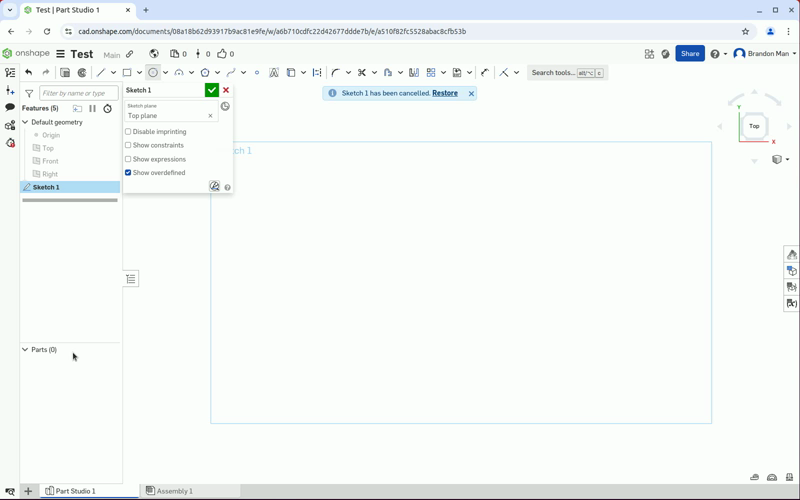
key_down(shift)
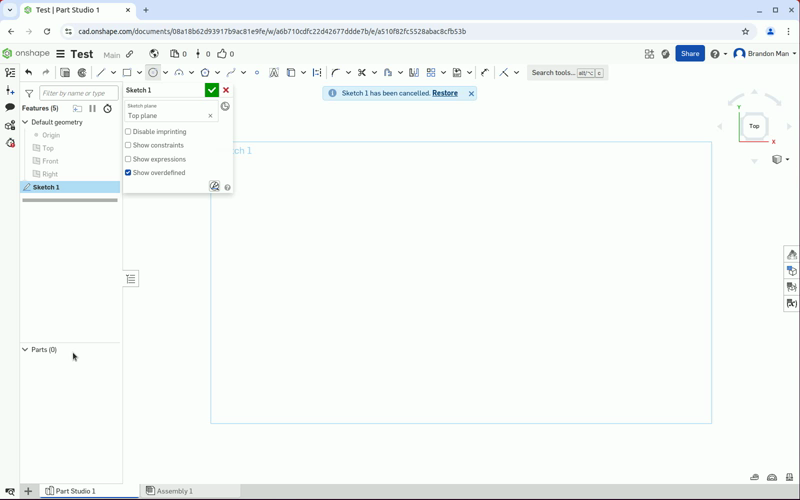
mouse_move(461, 282)
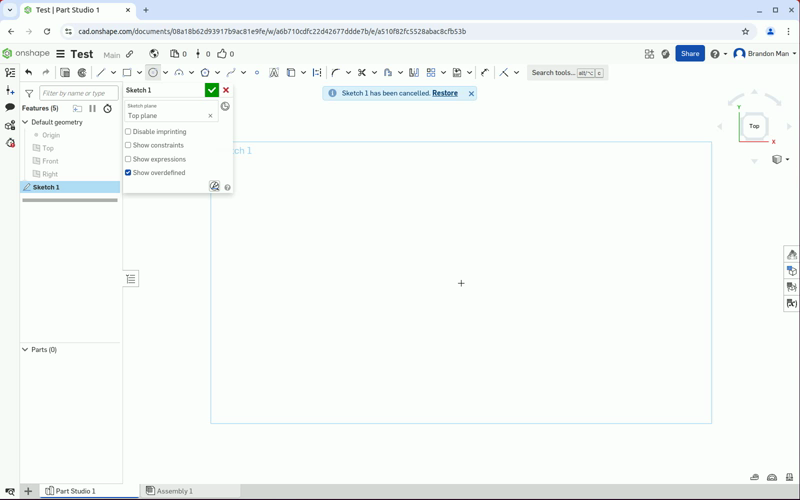
click(461, 282)
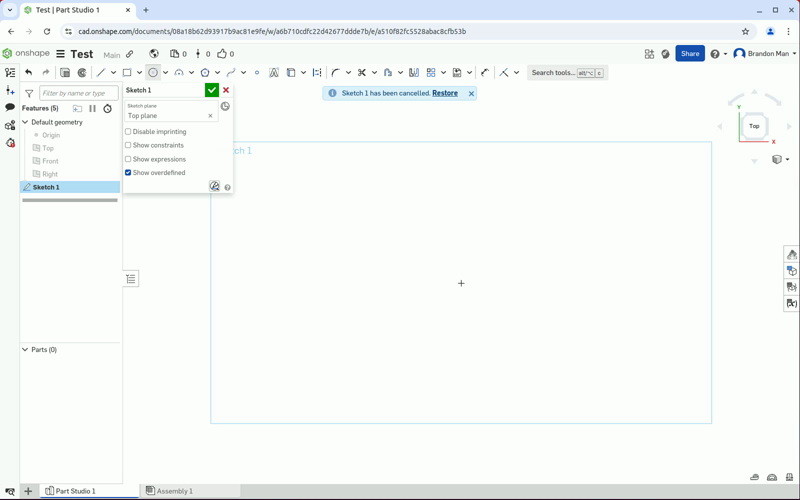
key_up(shift)
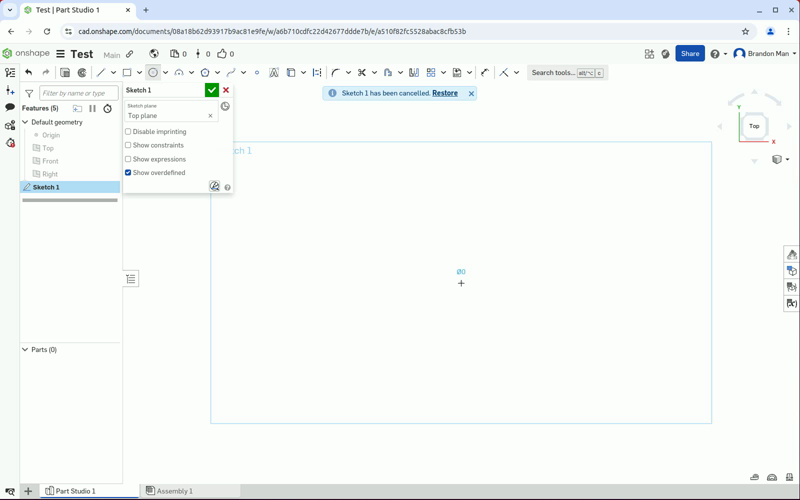
mouse_move(463, 282)
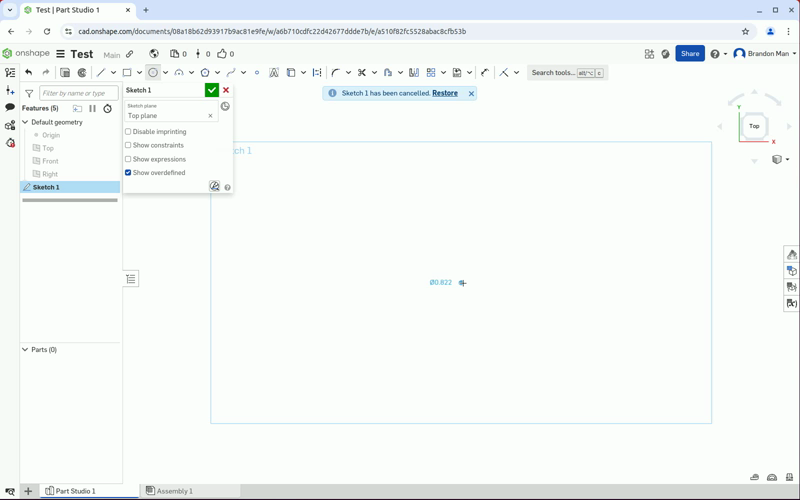
scroll(6)
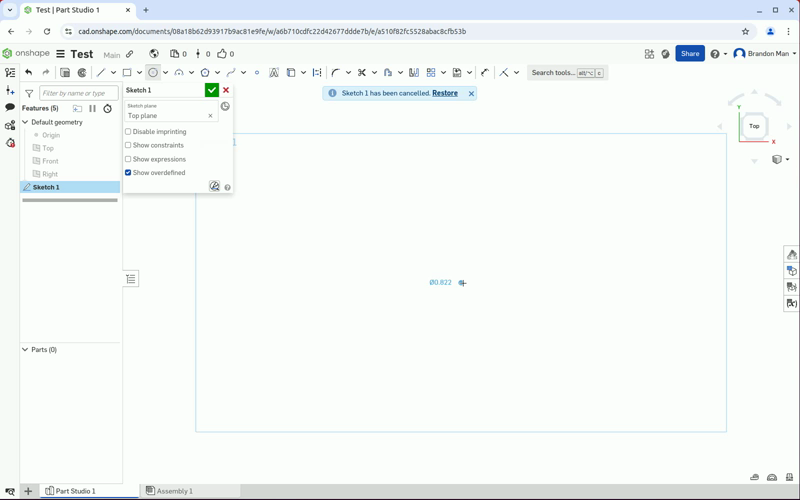
scroll(6)
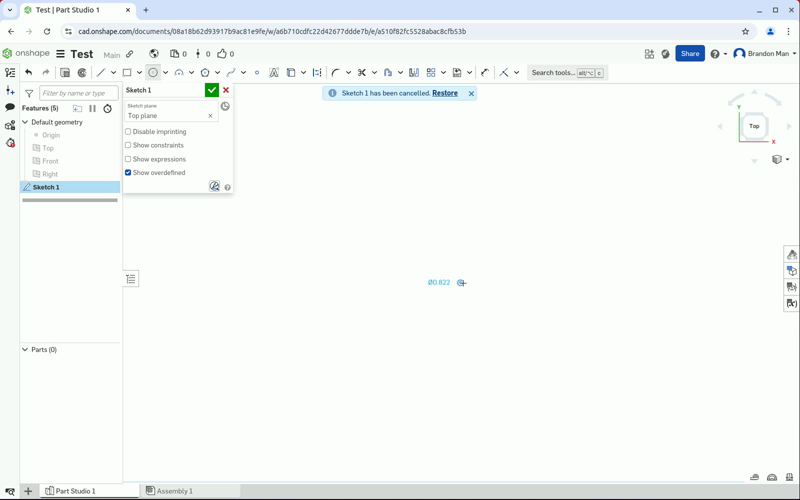
scroll(6)
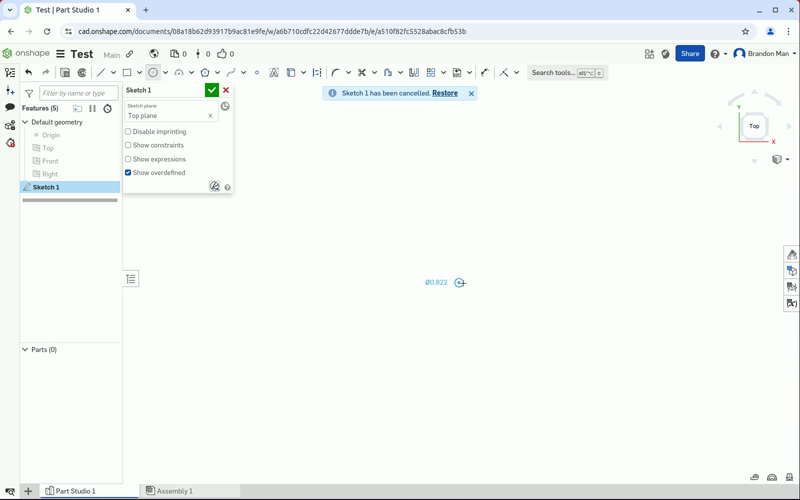
scroll(6)
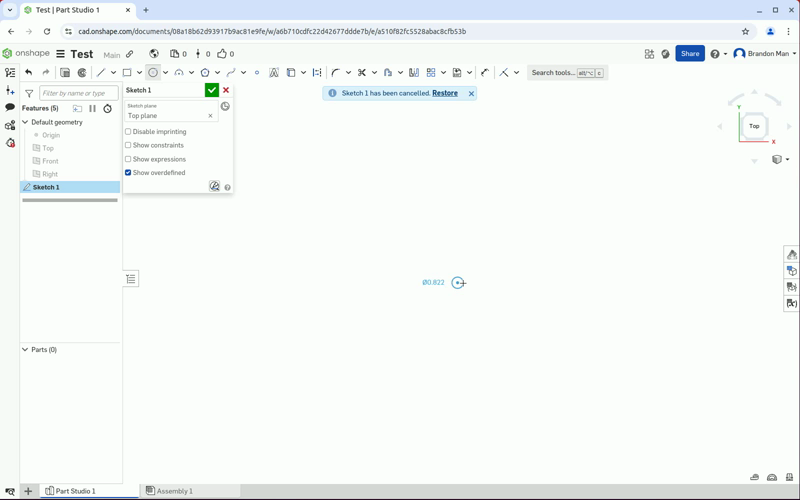
scroll(6)
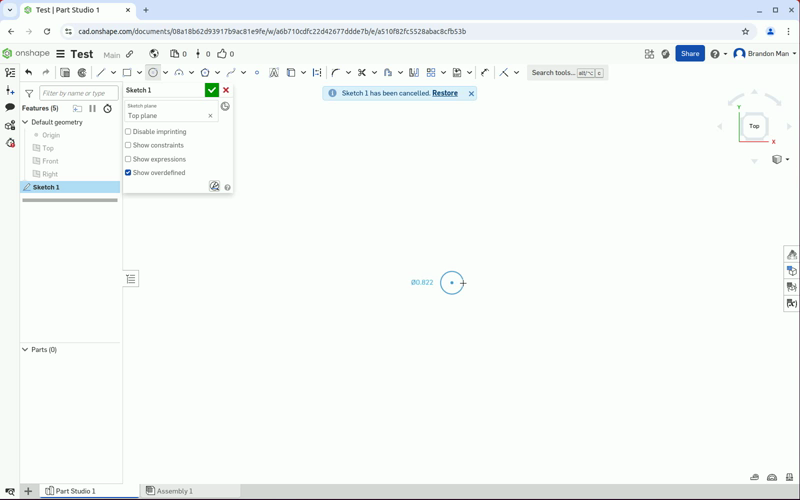
scroll(6)
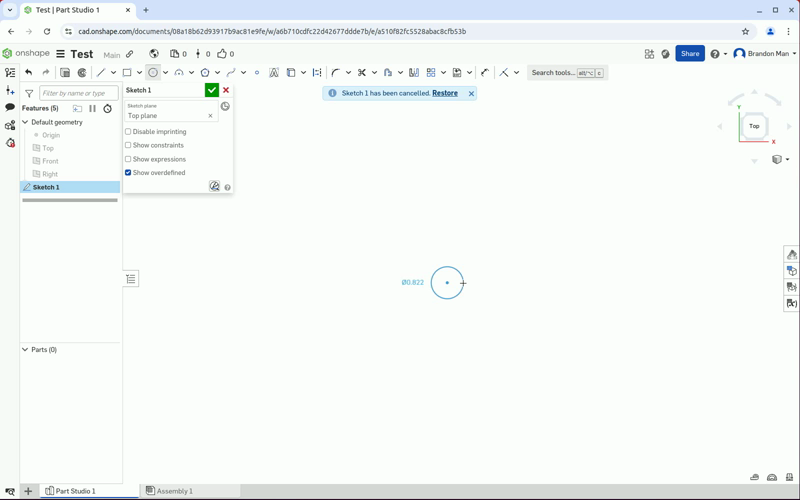
scroll(6)
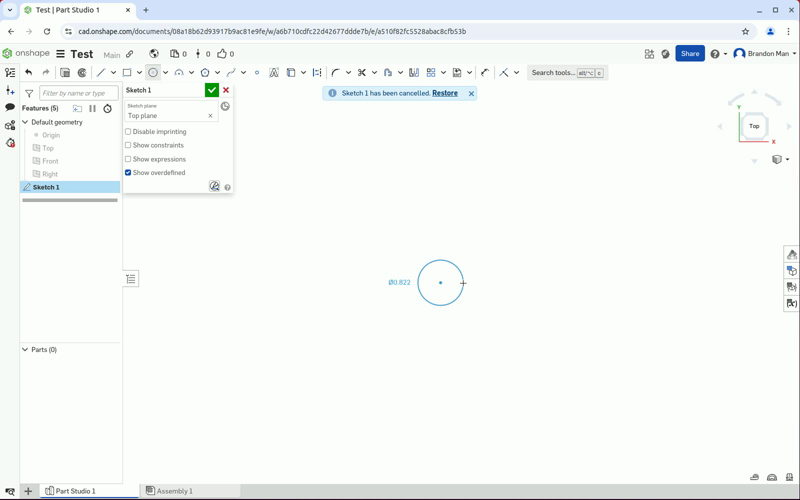
click(463, 282)
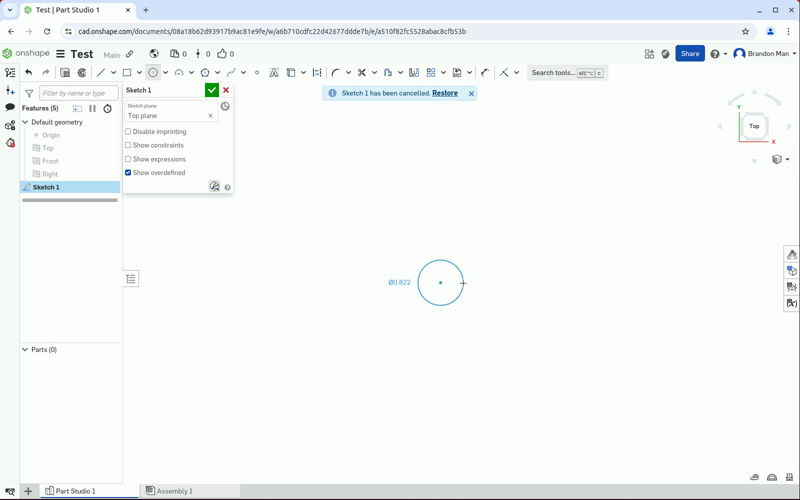
scroll(-6)
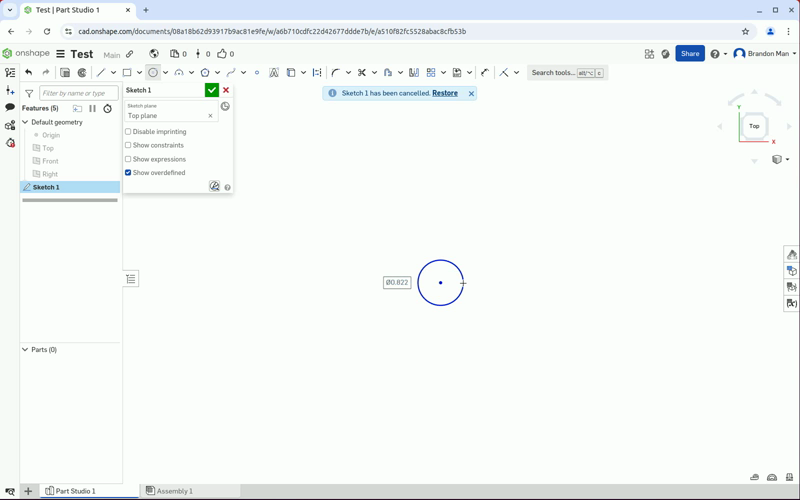
scroll(-6)
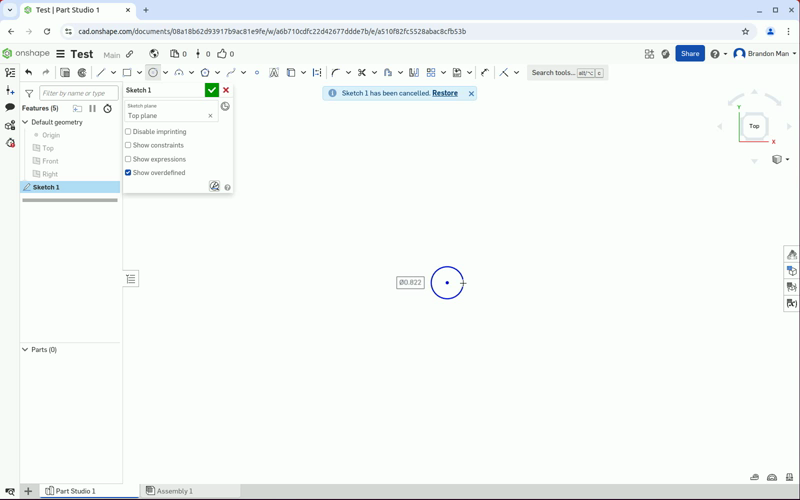
scroll(-6)
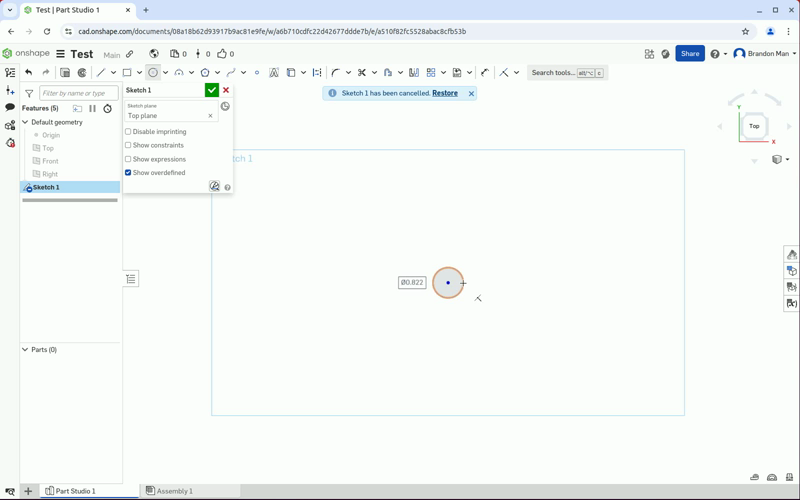
scroll(-6)
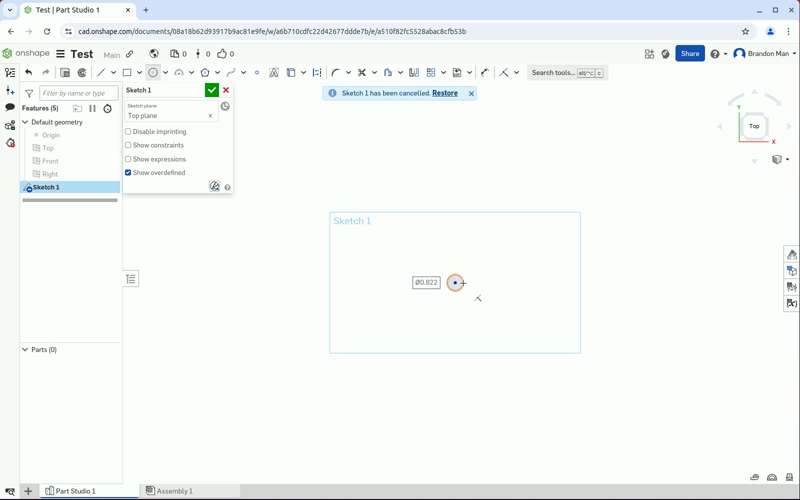
scroll(-6)
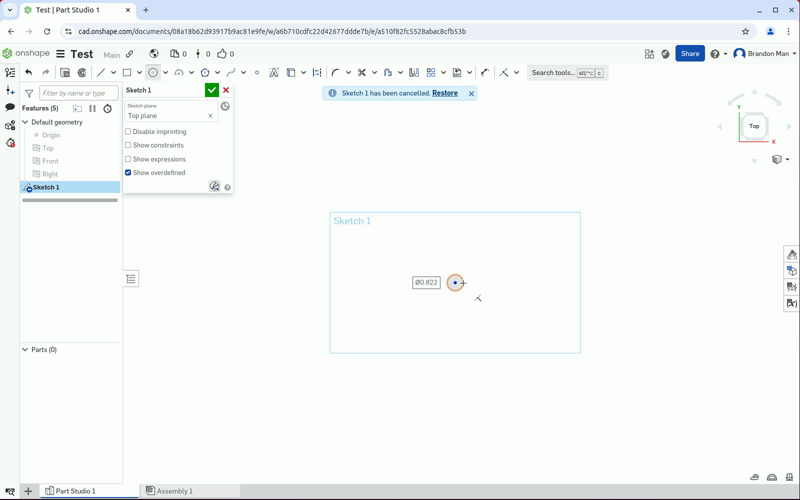
scroll(-6)
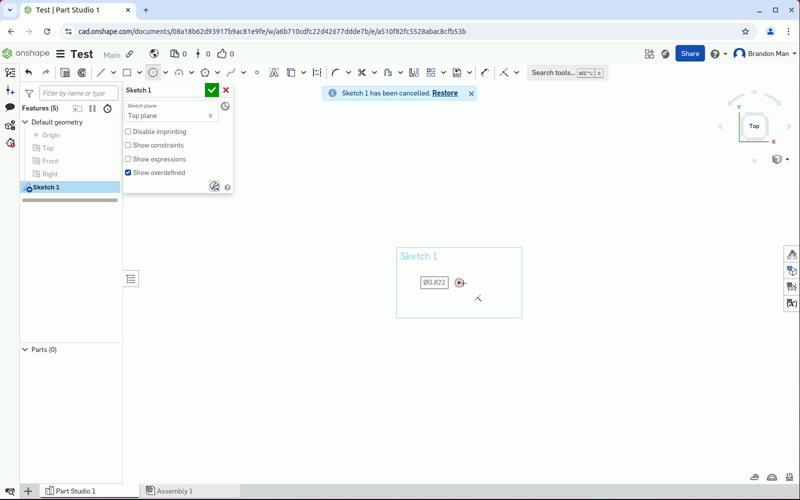
scroll(-6)
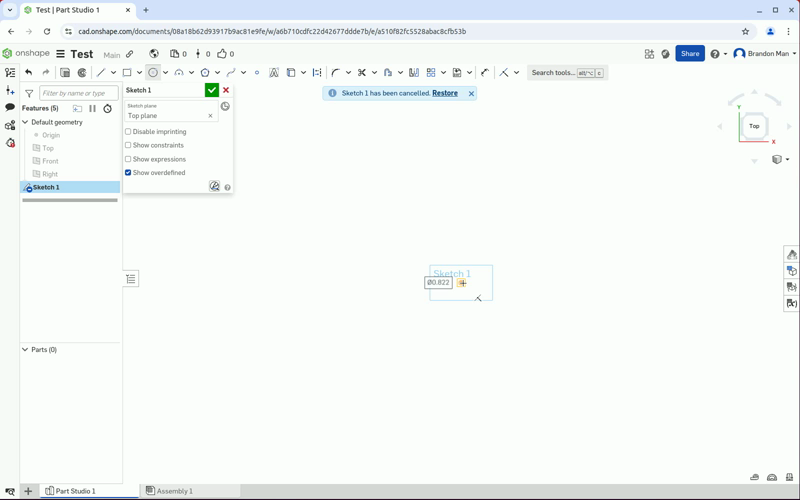
key(esc)
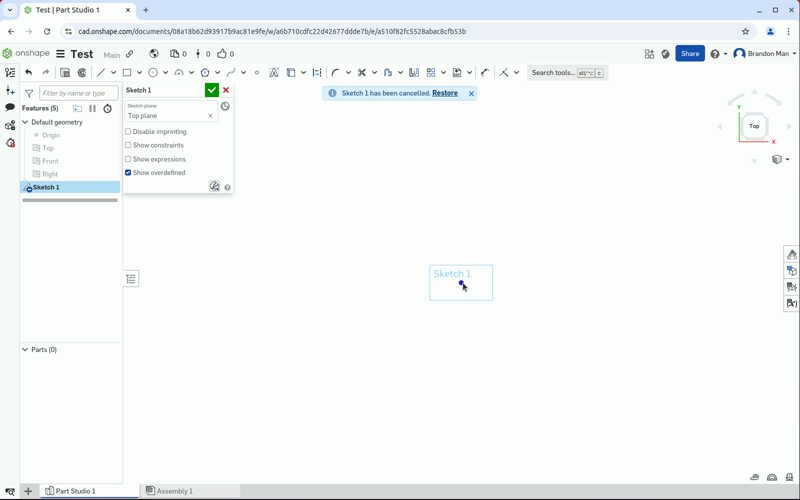
key(c)
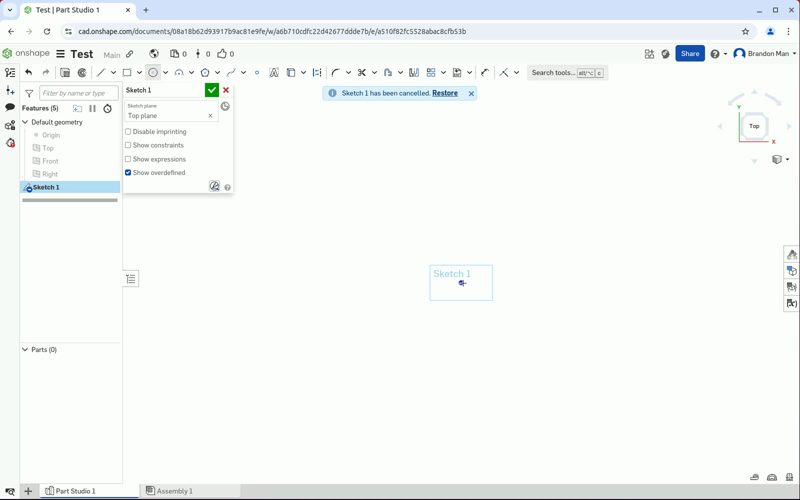
key_down(shift)
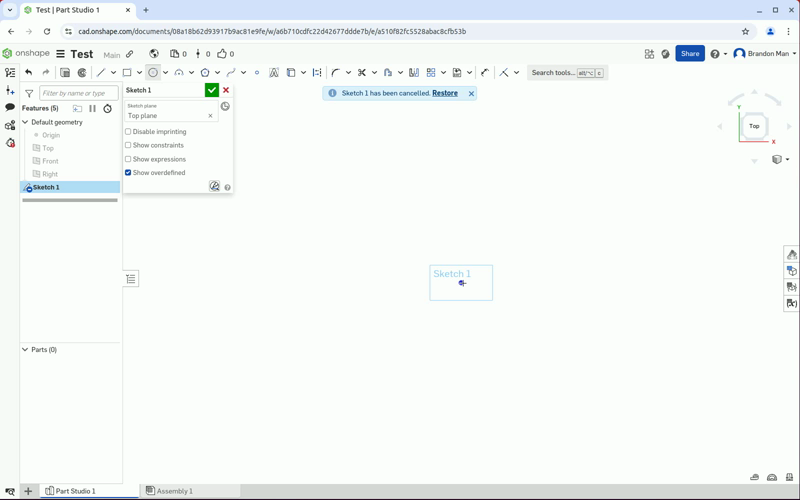
mouse_move(461, 282)
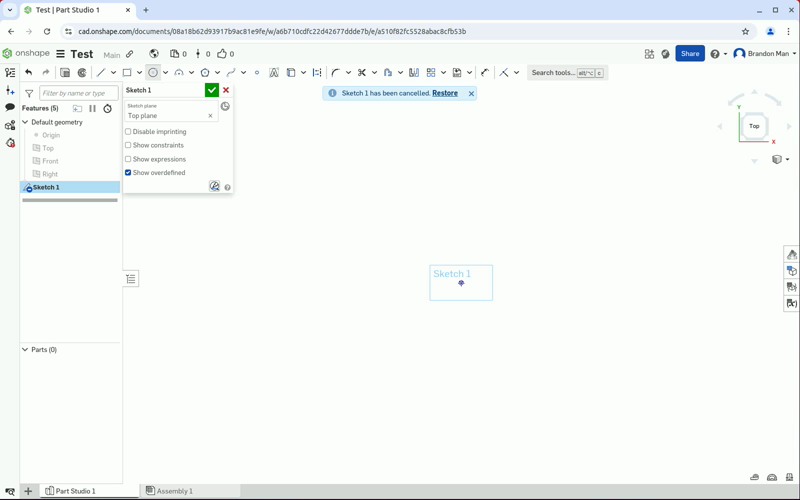
scroll(6)
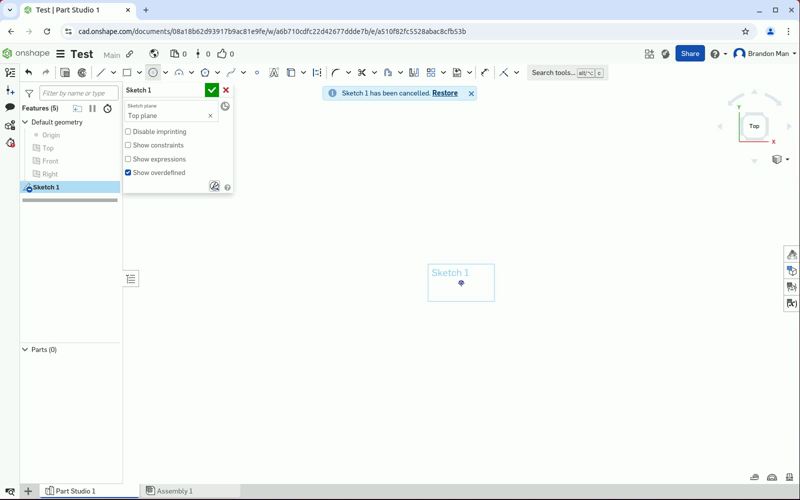
scroll(6)
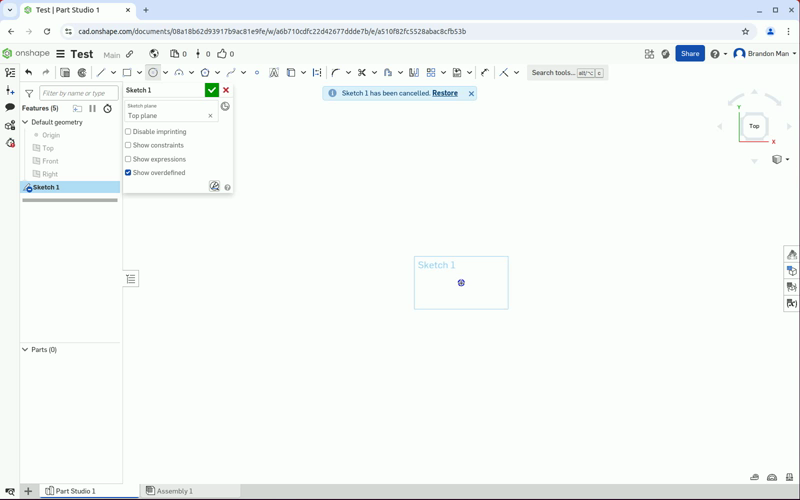
scroll(6)
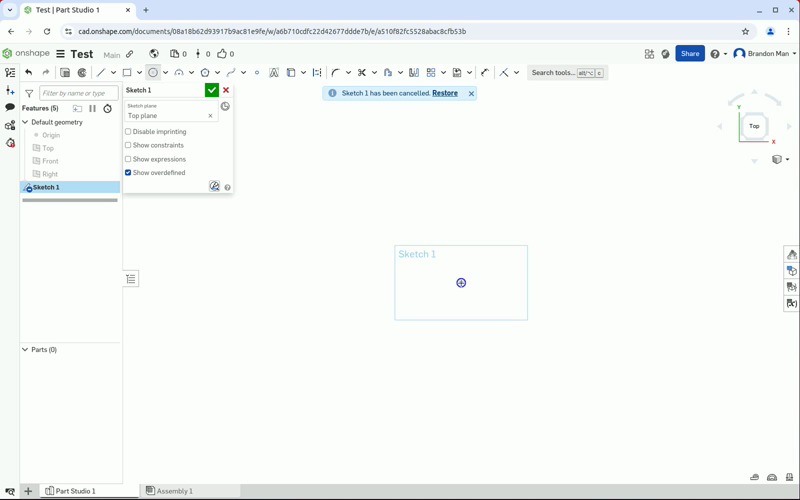
scroll(6)
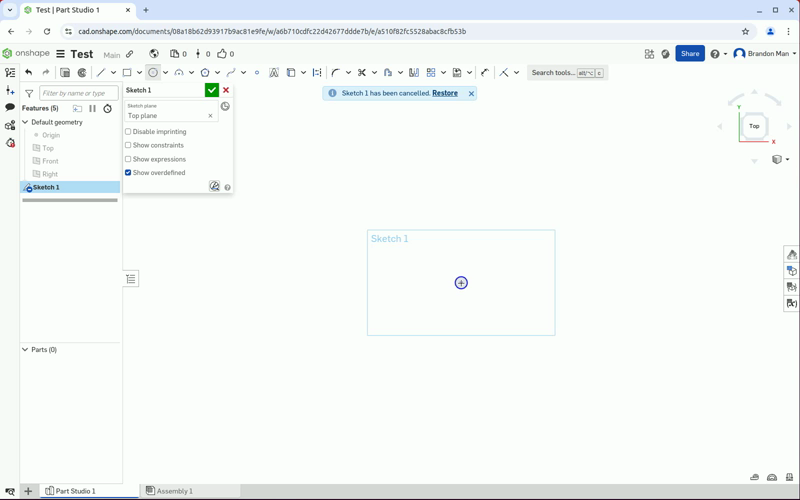
scroll(6)
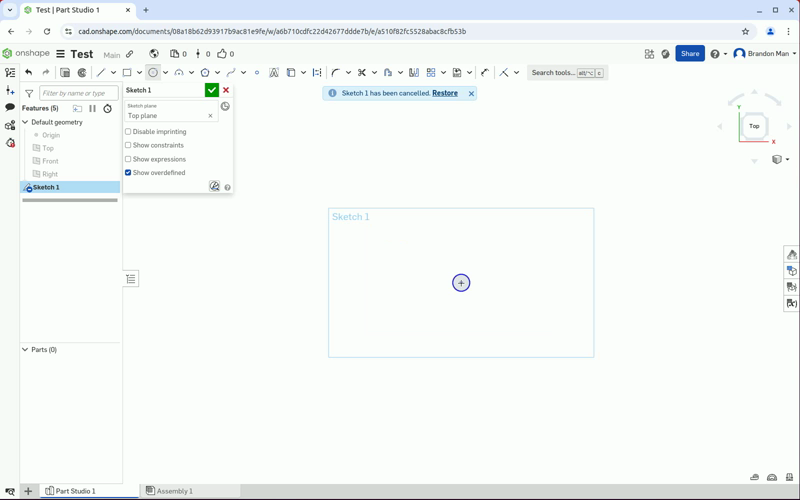
scroll(6)
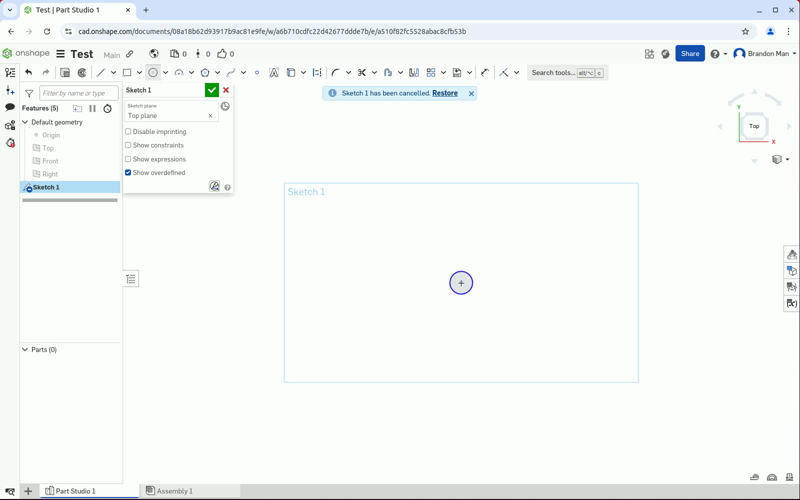
scroll(6)
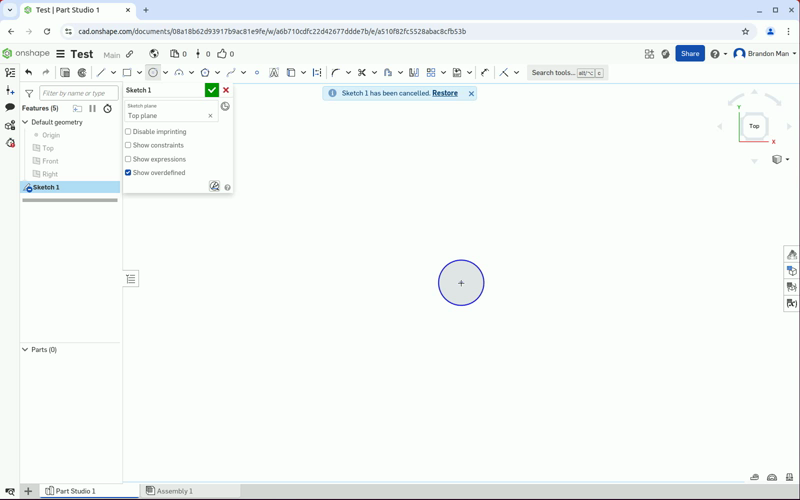
click(461, 282)
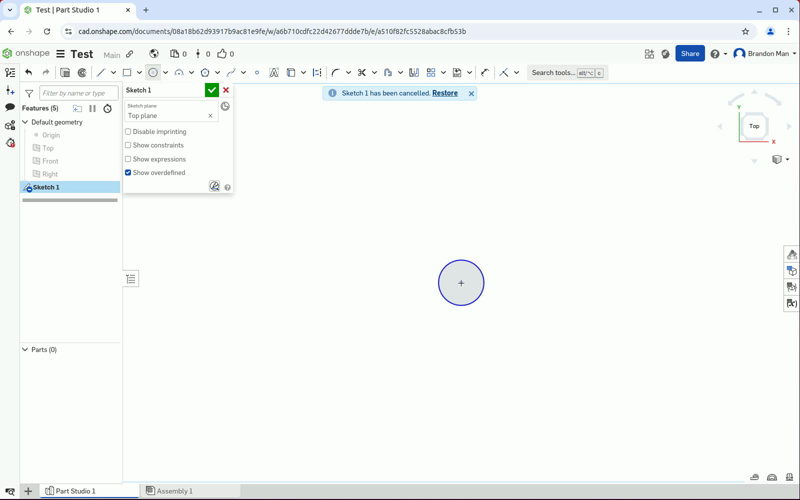
scroll(-6)
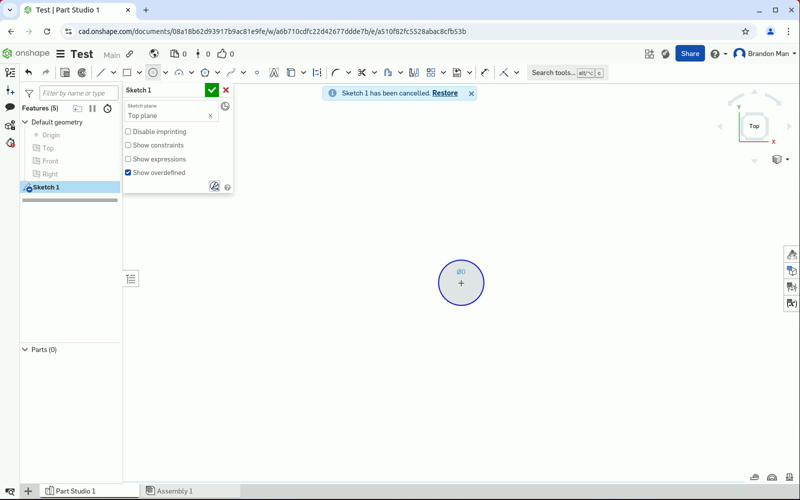
scroll(-6)
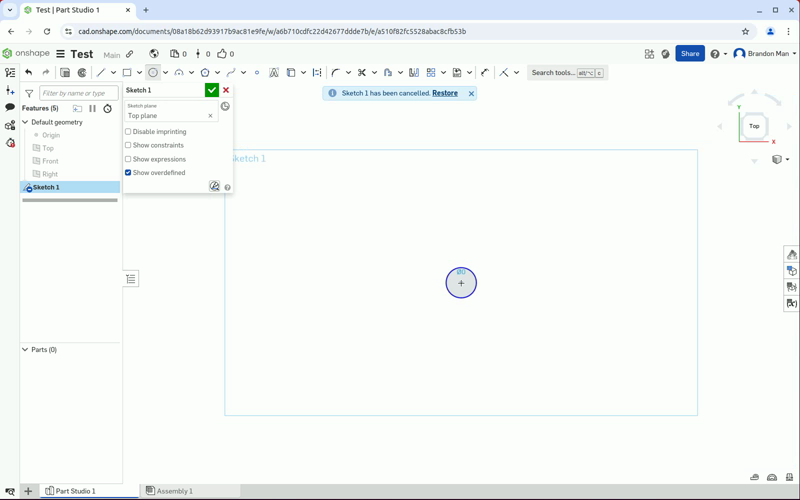
scroll(-6)
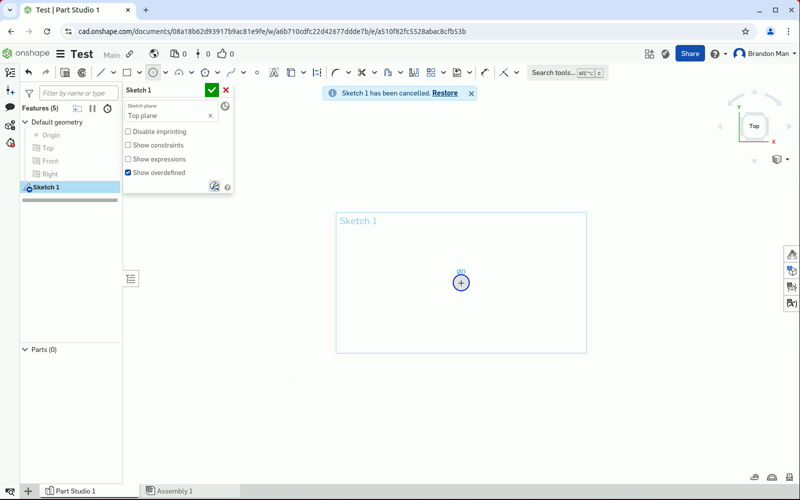
scroll(-6)
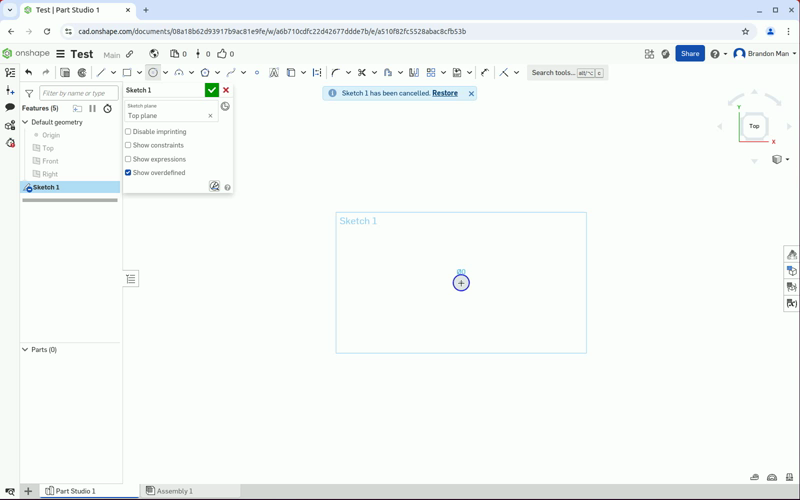
scroll(-6)
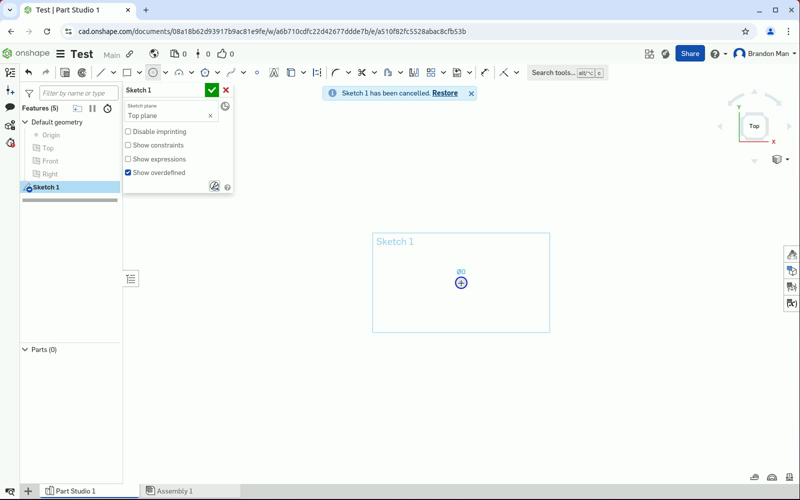
scroll(-6)
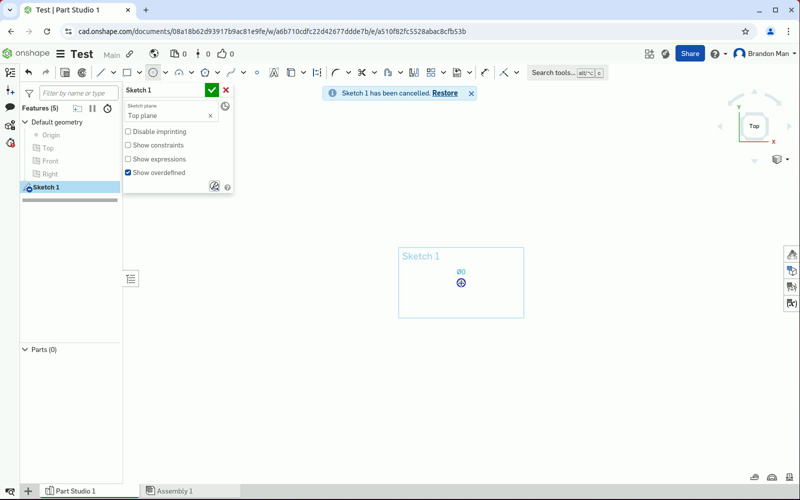
scroll(-6)
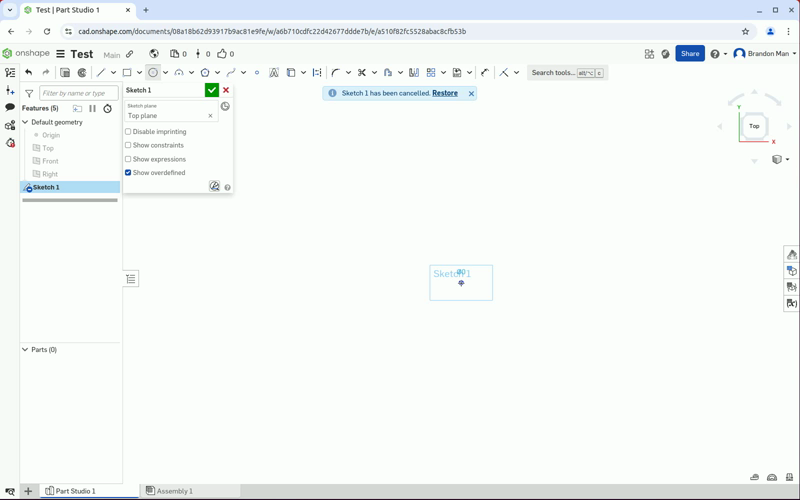
key_up(shift)
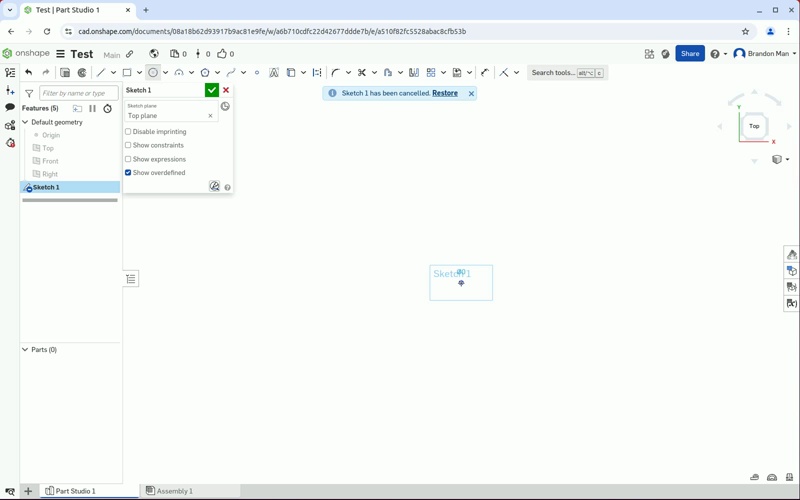
mouse_move(462, 282)
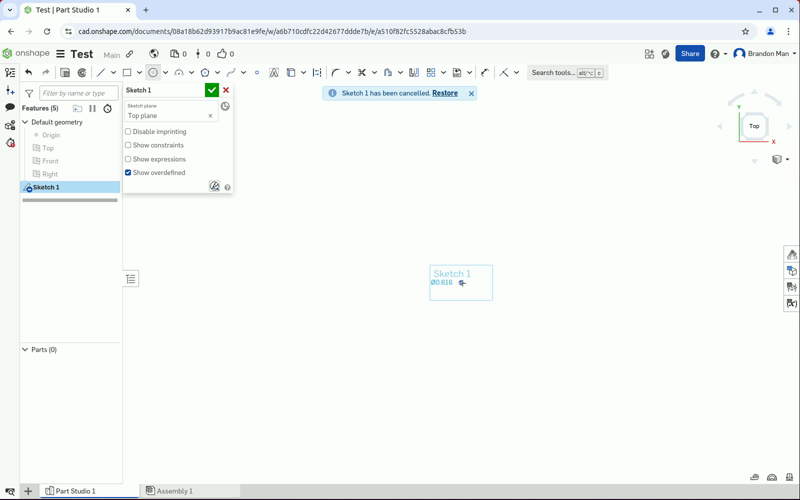
scroll(6)
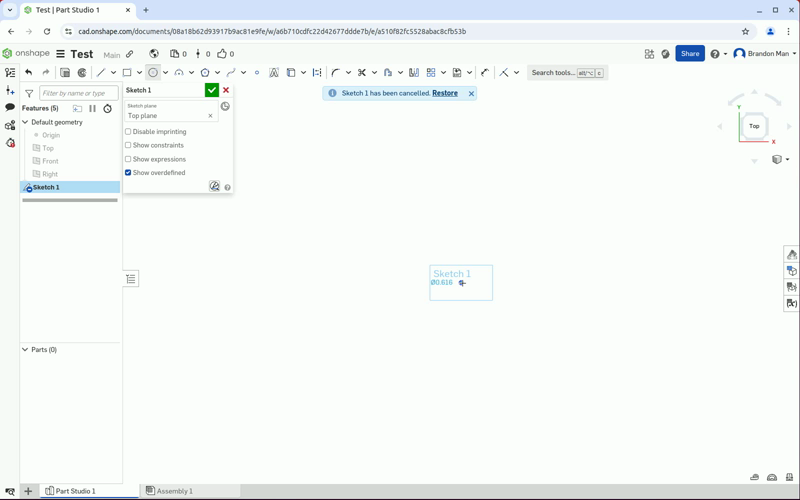
scroll(6)
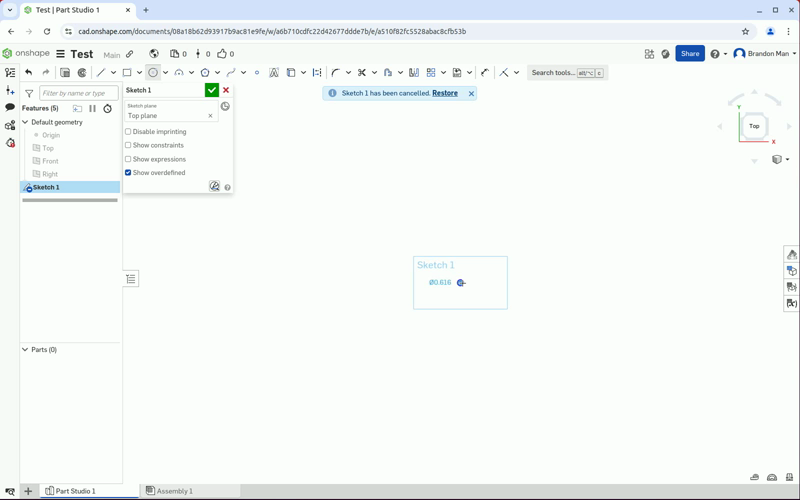
scroll(6)
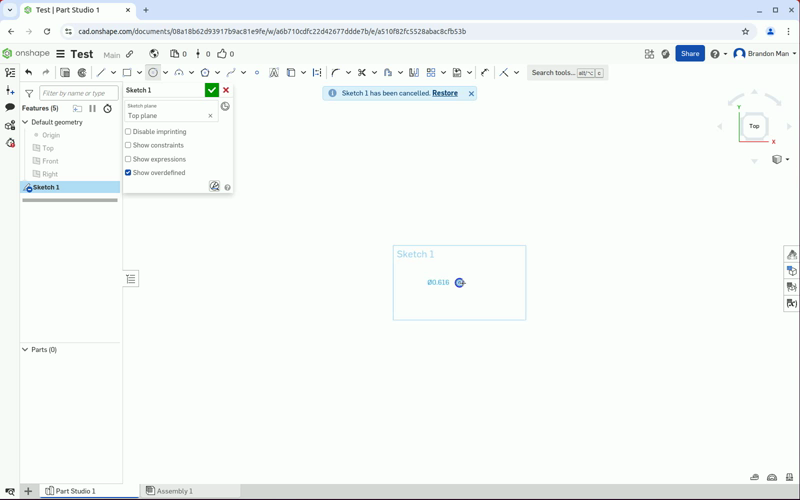
scroll(6)
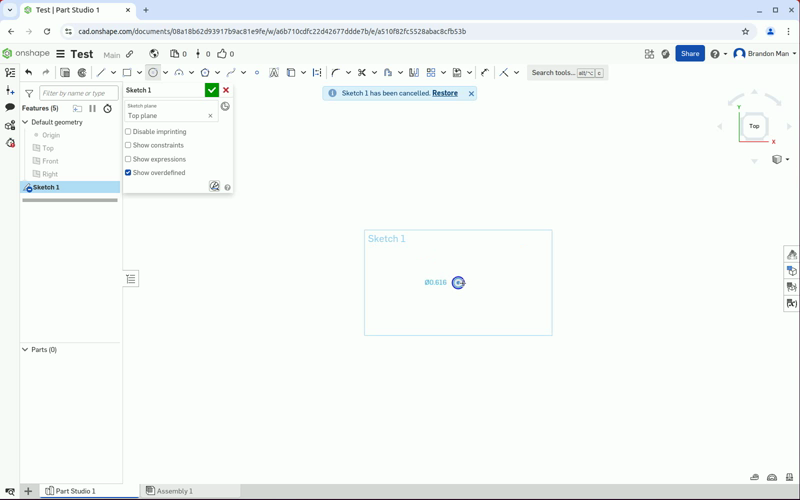
scroll(6)
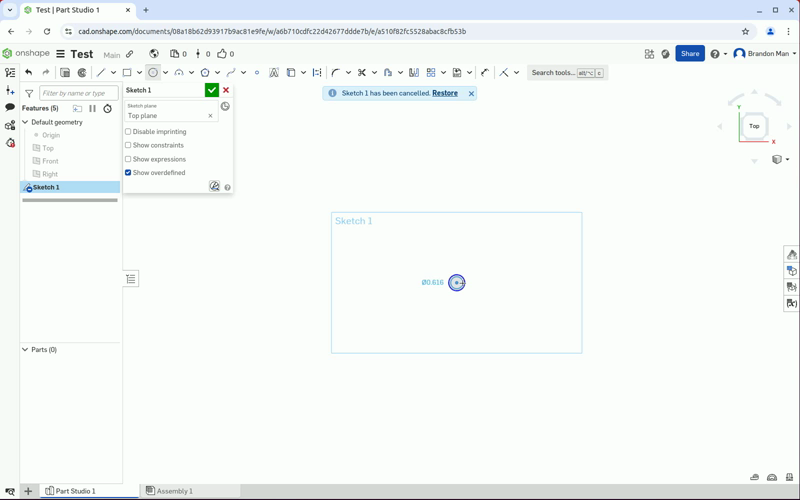
scroll(6)
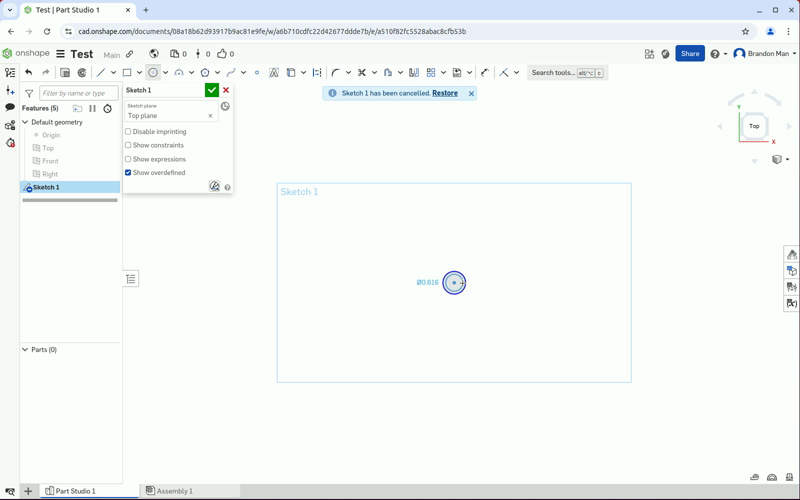
scroll(6)
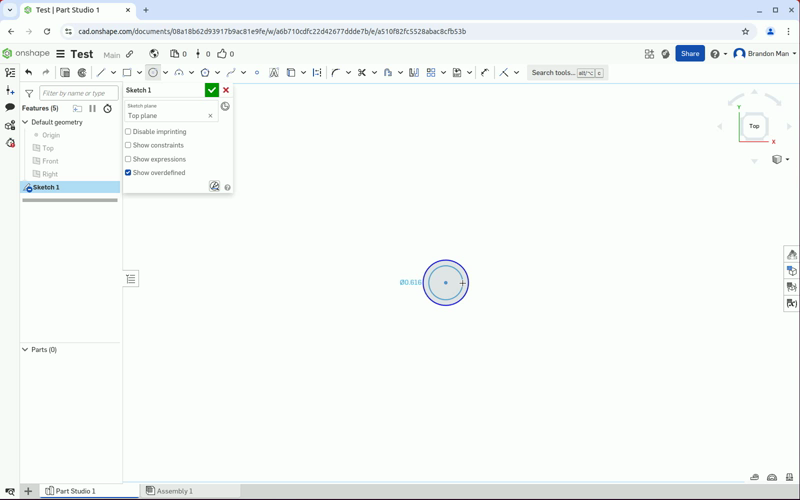
click(462, 282)
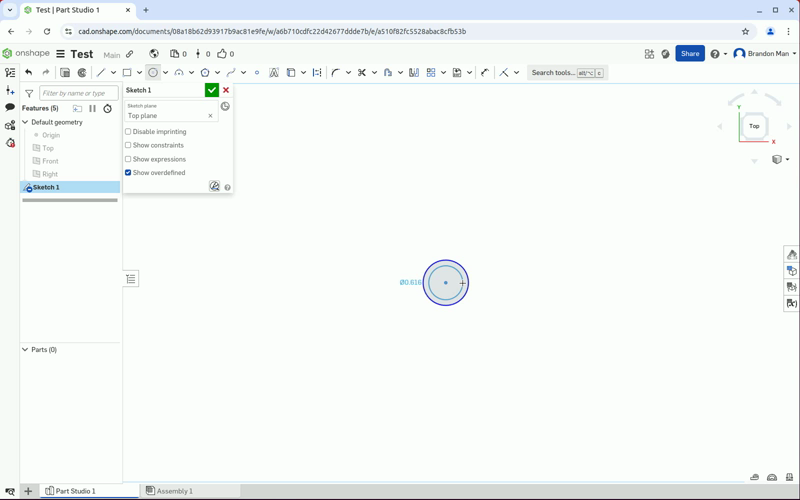
scroll(-6)
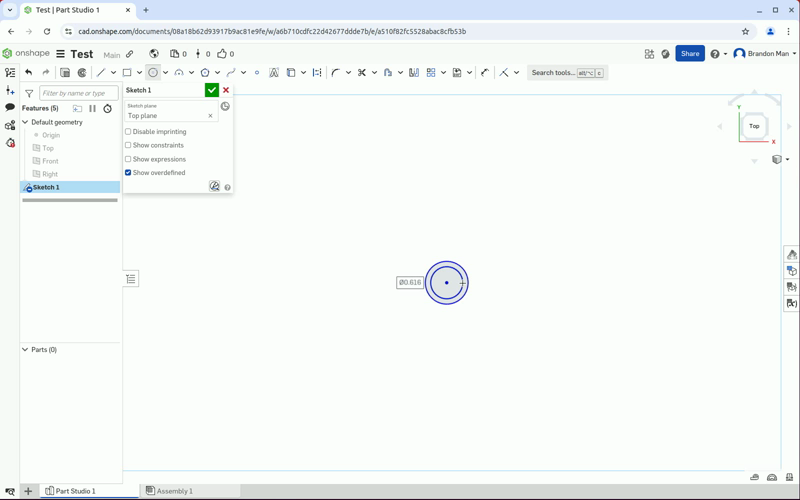
scroll(-6)
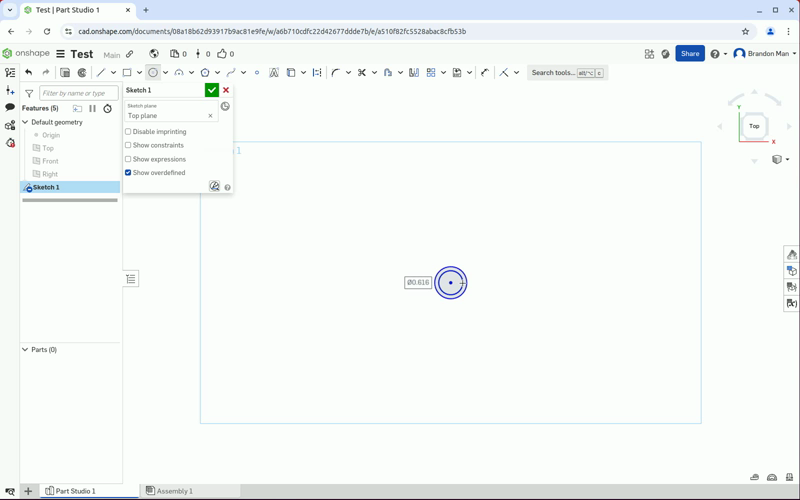
scroll(-6)
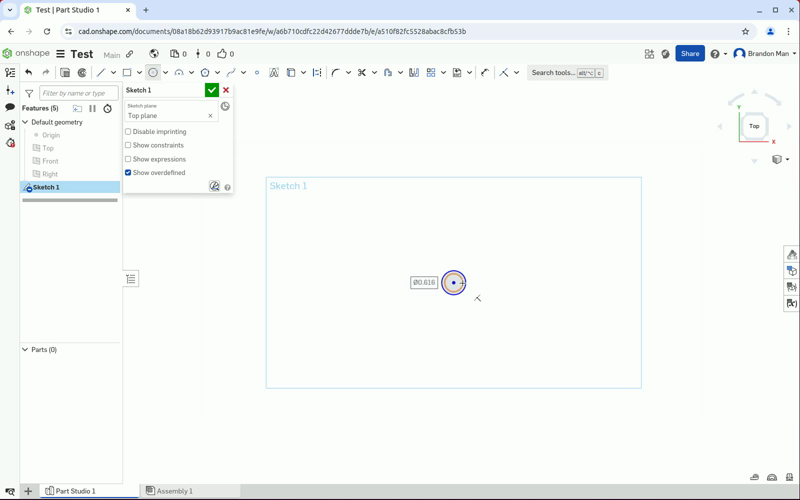
scroll(-6)
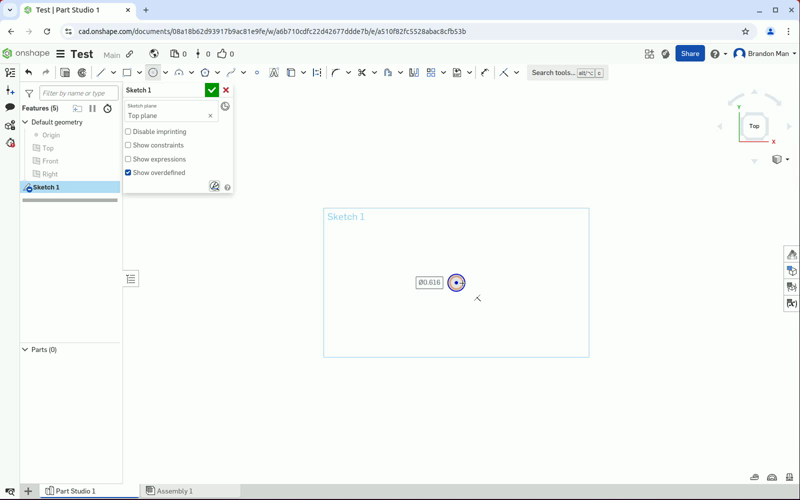
scroll(-6)
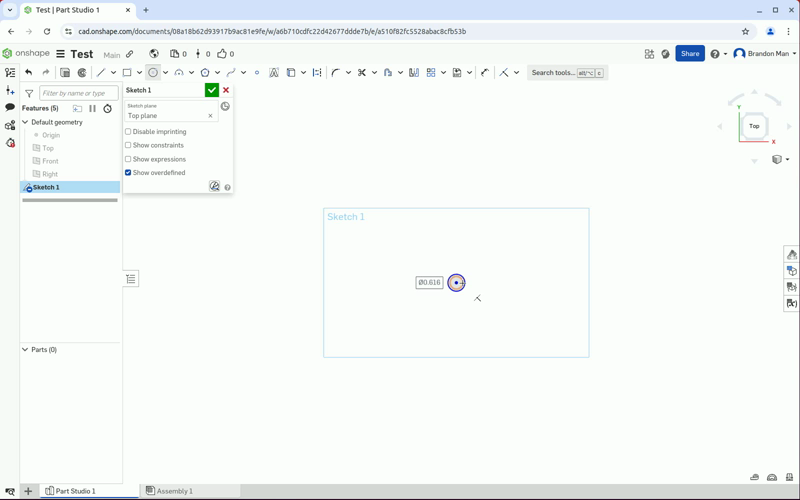
scroll(-6)
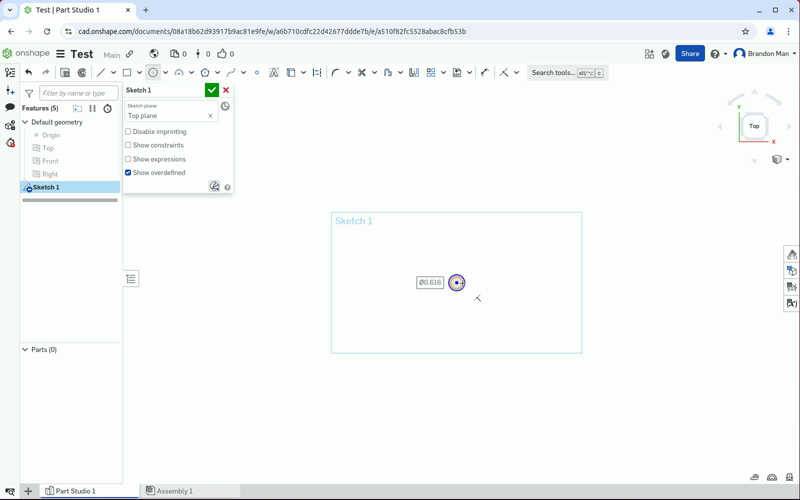
scroll(-6)
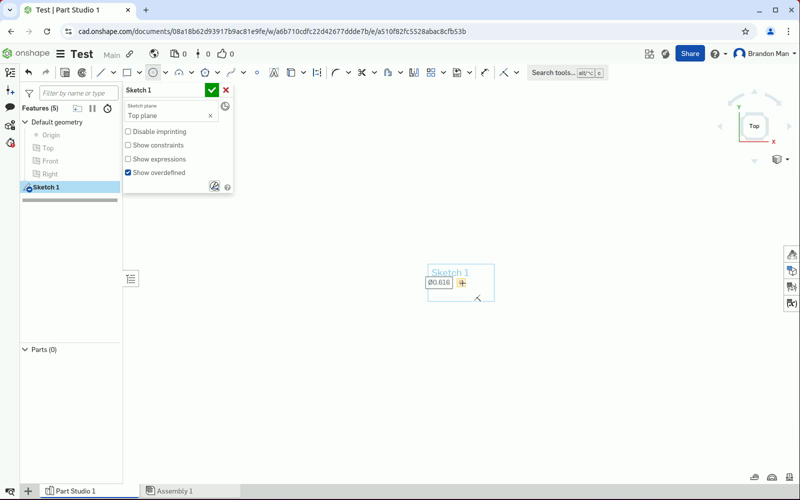
key(esc)
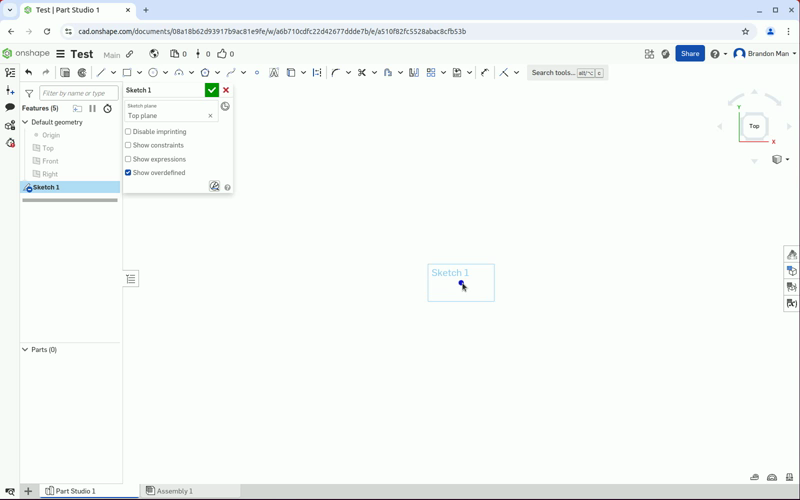
mouse_move(462, 283)
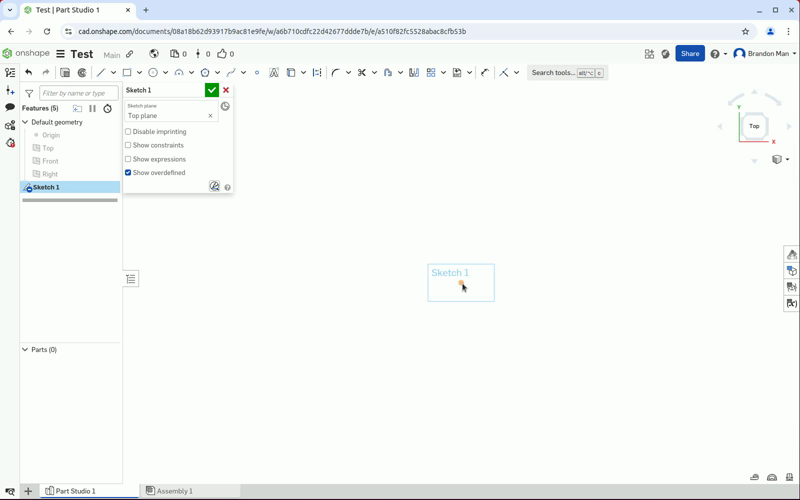
scroll(6)
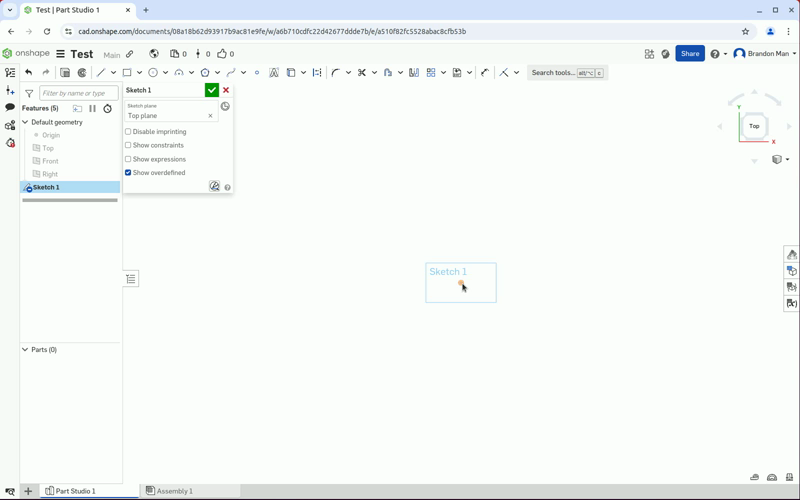
scroll(6)
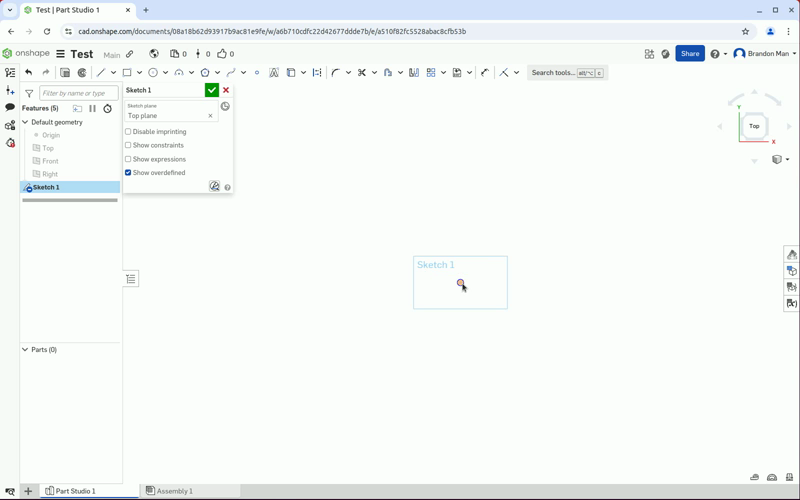
scroll(6)
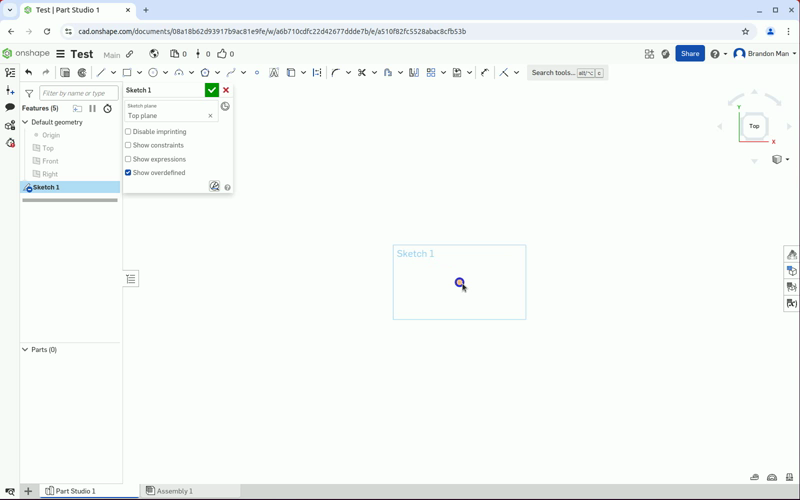
scroll(6)
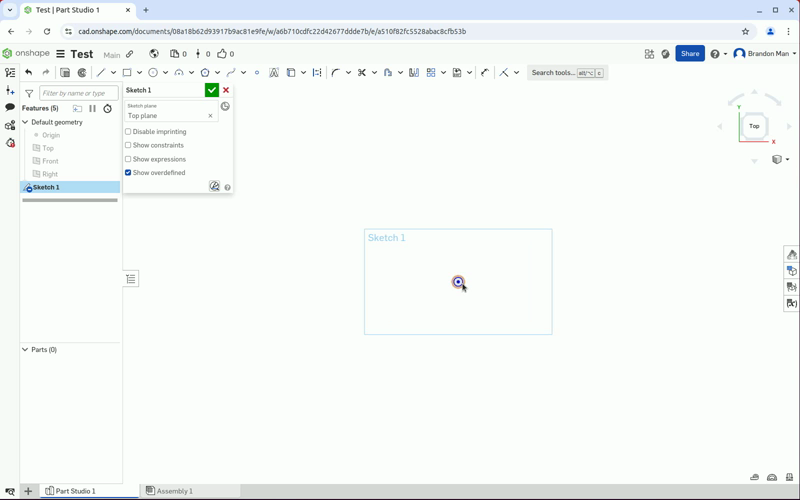
scroll(6)
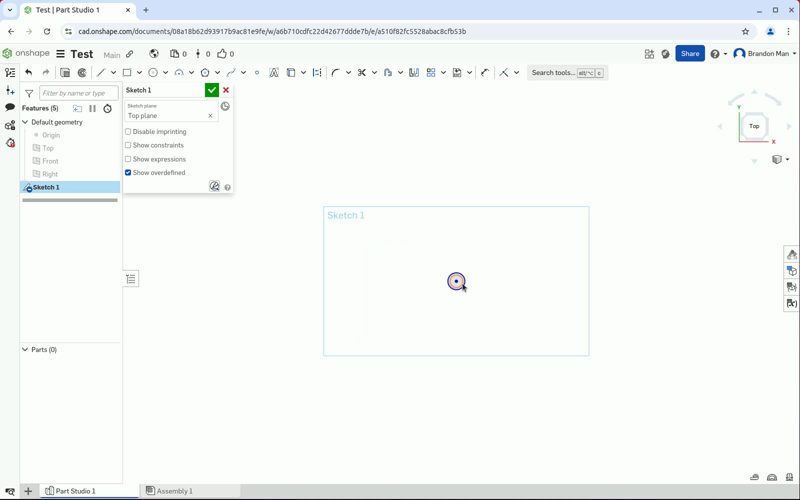
scroll(6)
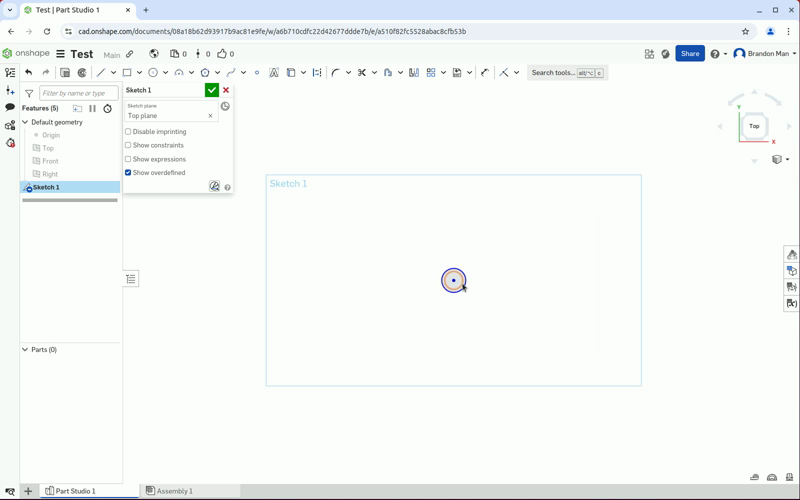
scroll(6)
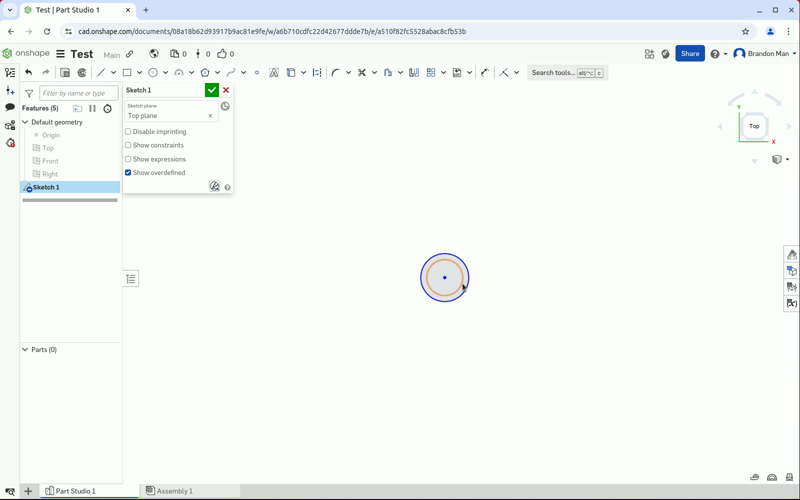
click(462, 283)
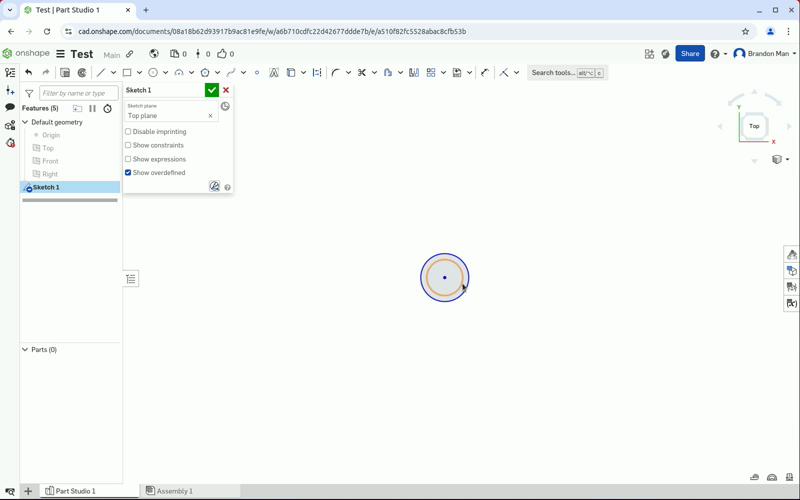
scroll(-6)
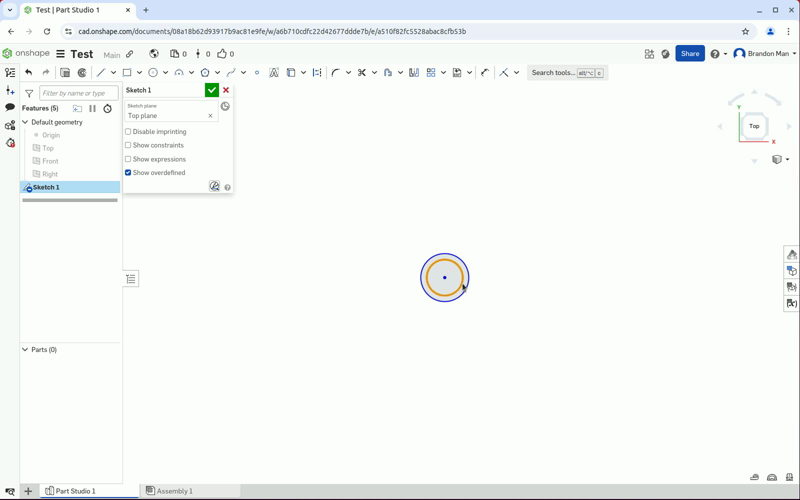
scroll(-6)
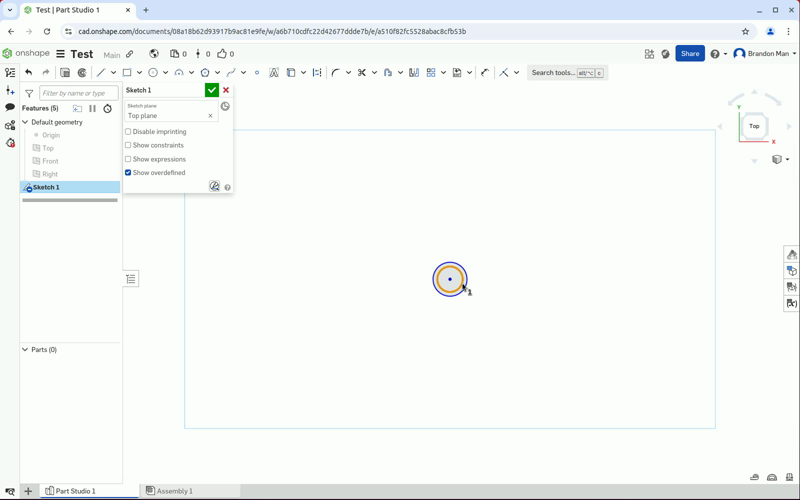
scroll(-6)
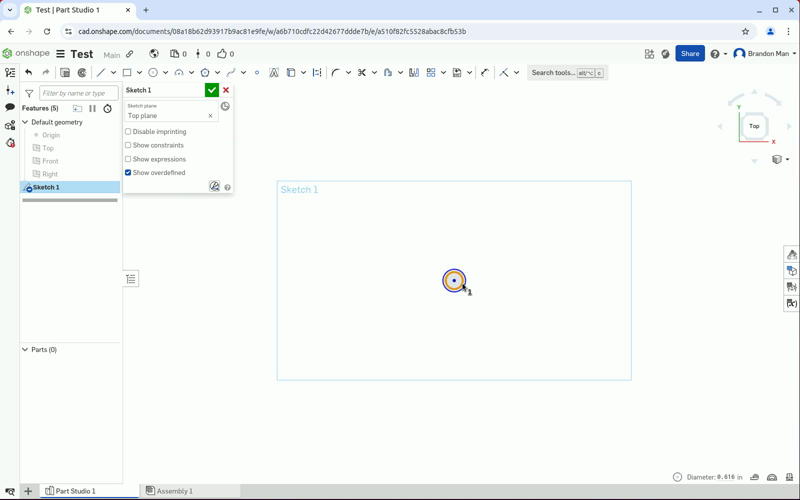
scroll(-6)
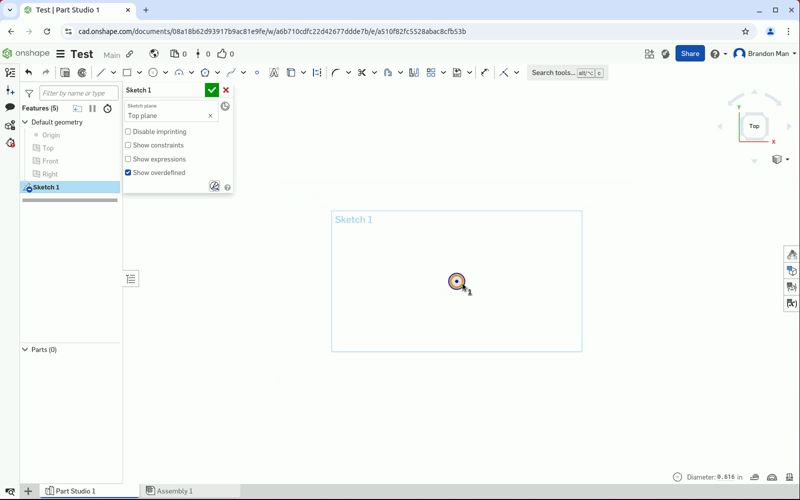
scroll(-6)
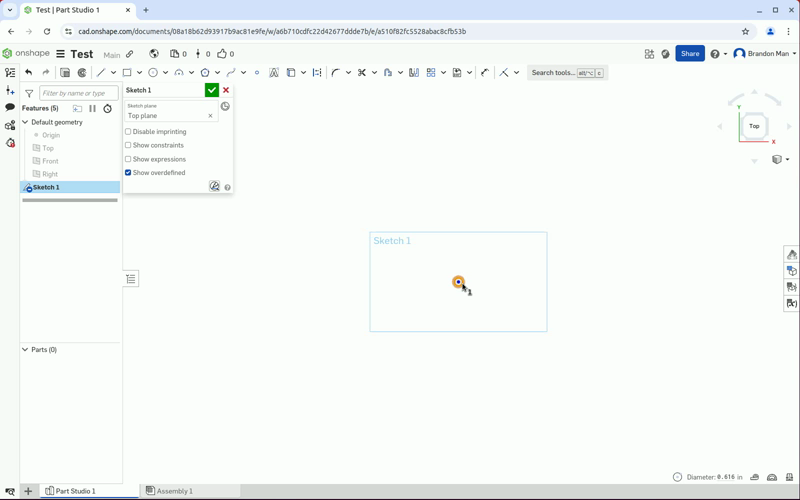
scroll(-6)
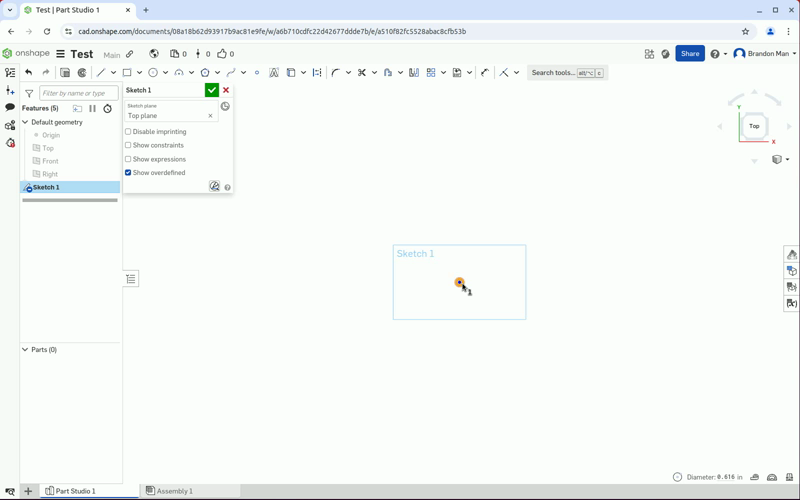
scroll(-6)
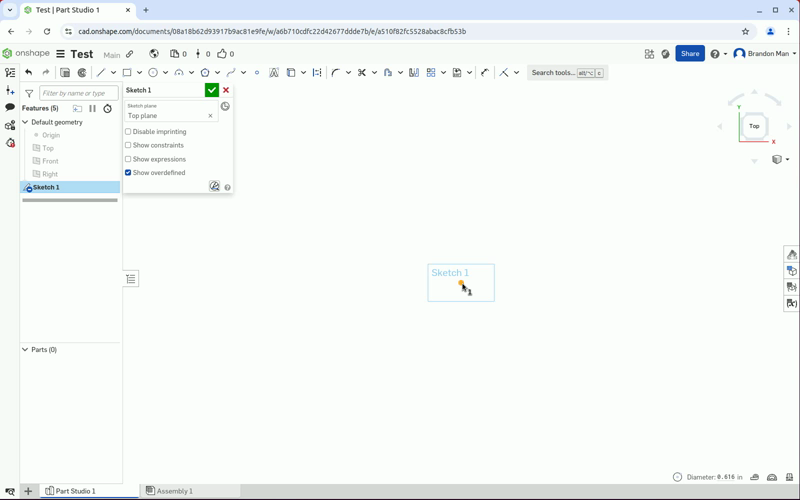
mouse_move(73, 352)
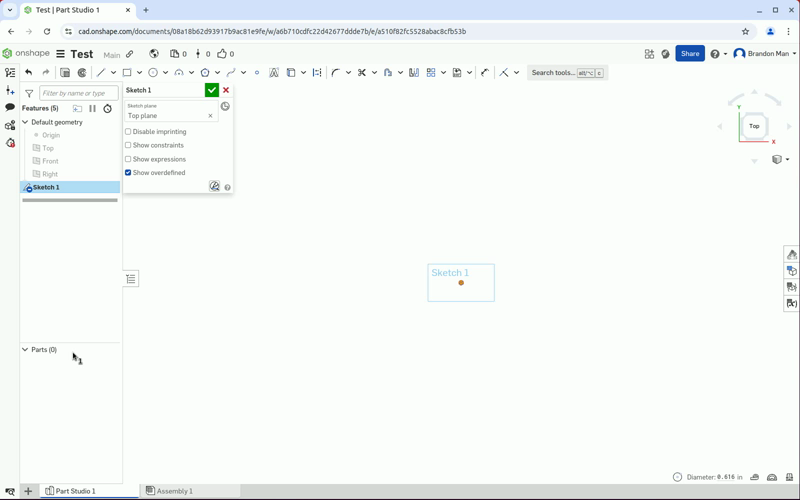
key(shift+y)
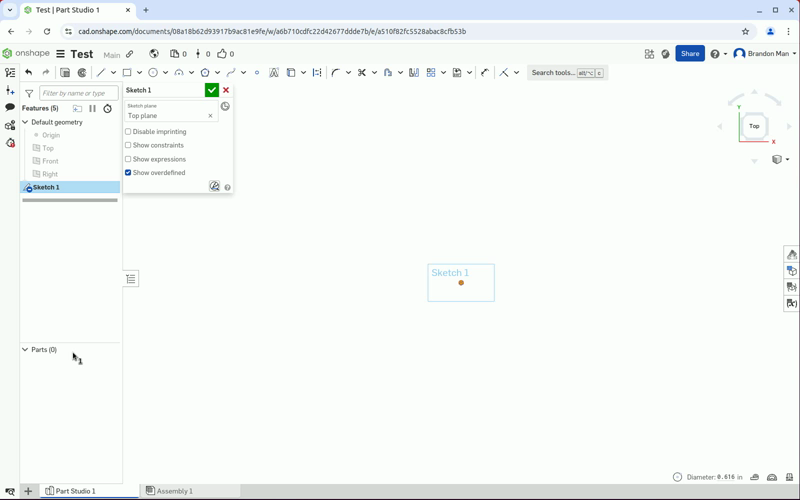
key(shift+e)
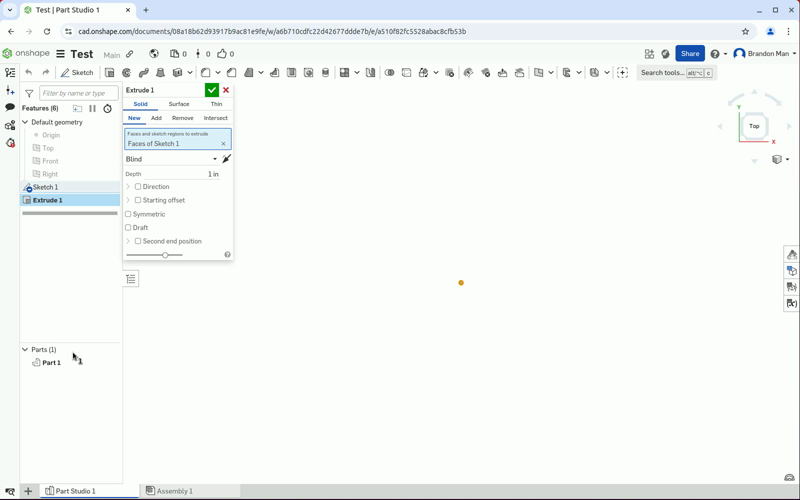
mouse_move(143, 106)
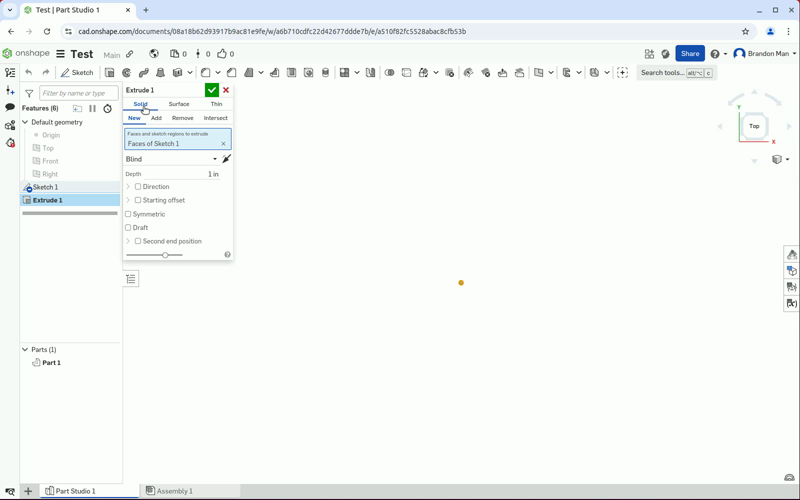
click(143, 106)
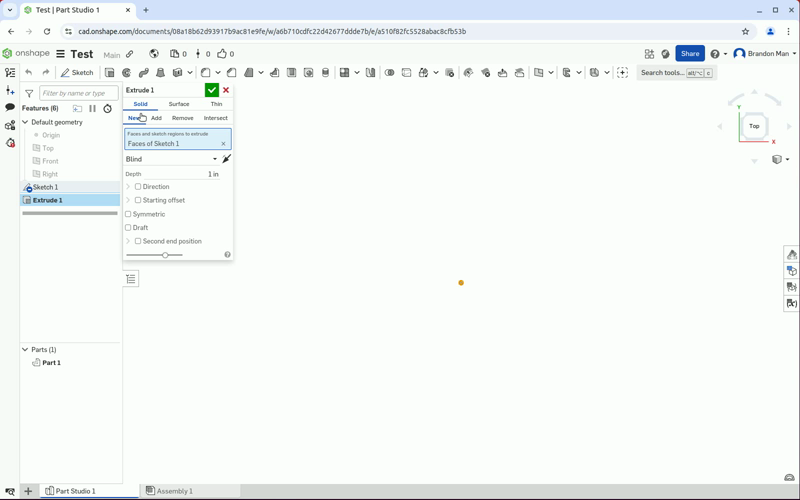
mouse_move(137, 120)
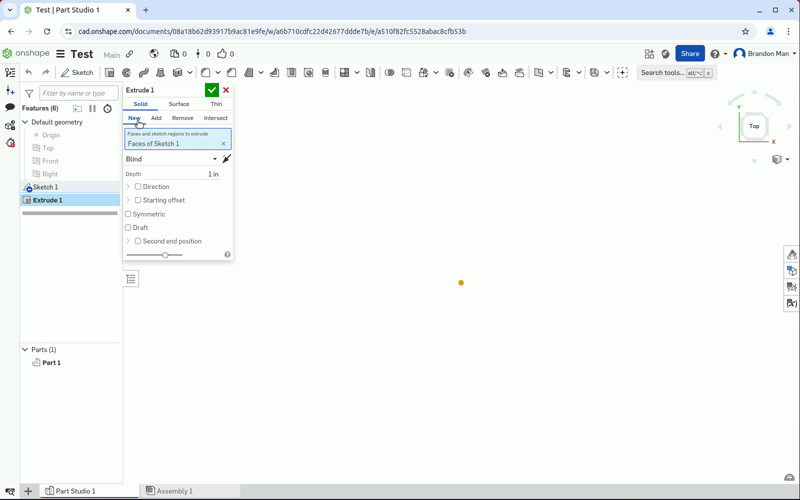
click(137, 120)
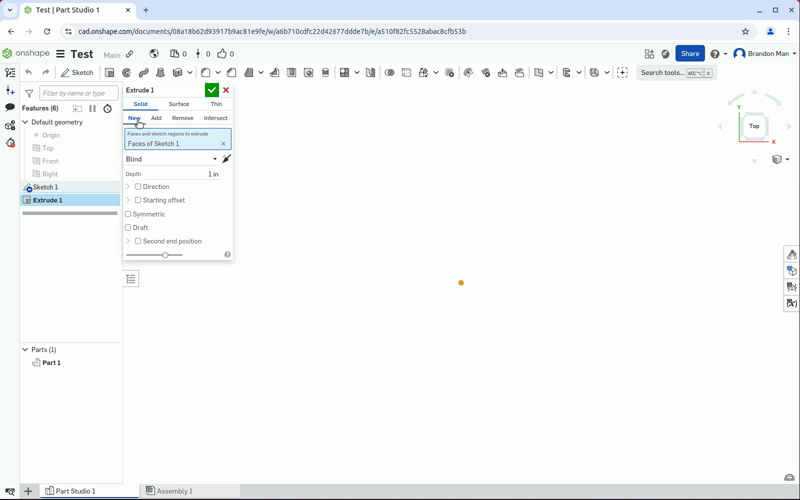
key(tab, 4)
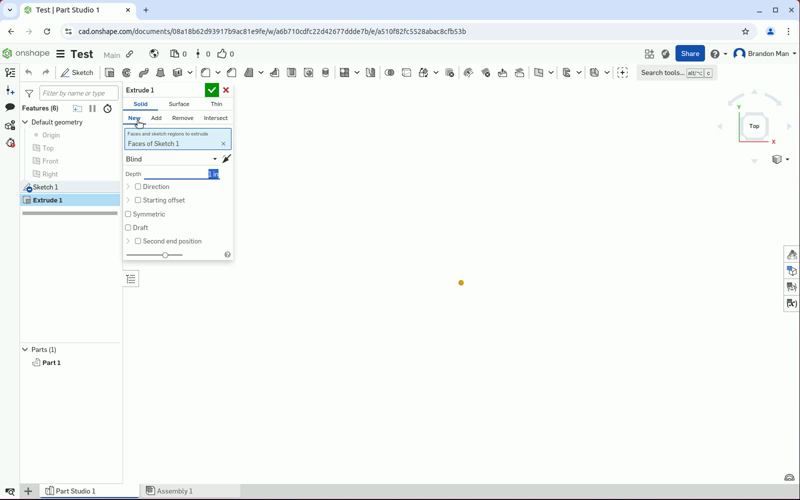
text(23.108)
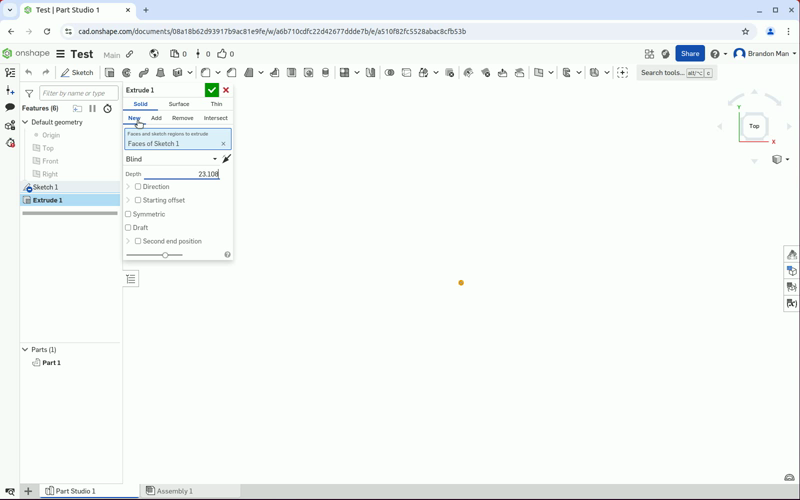
key(enter)
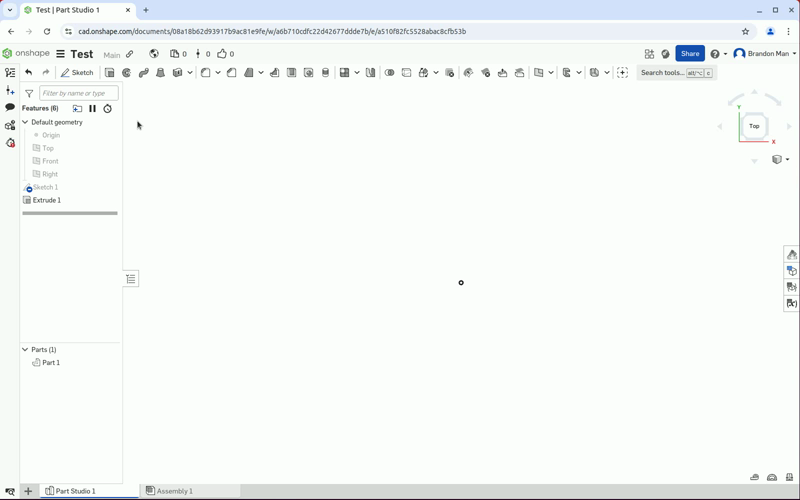
key(shift+h)
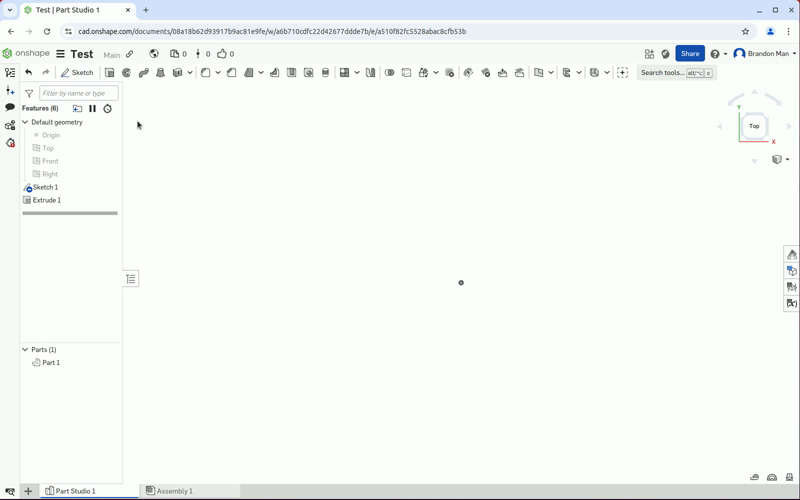
key(shift+h)
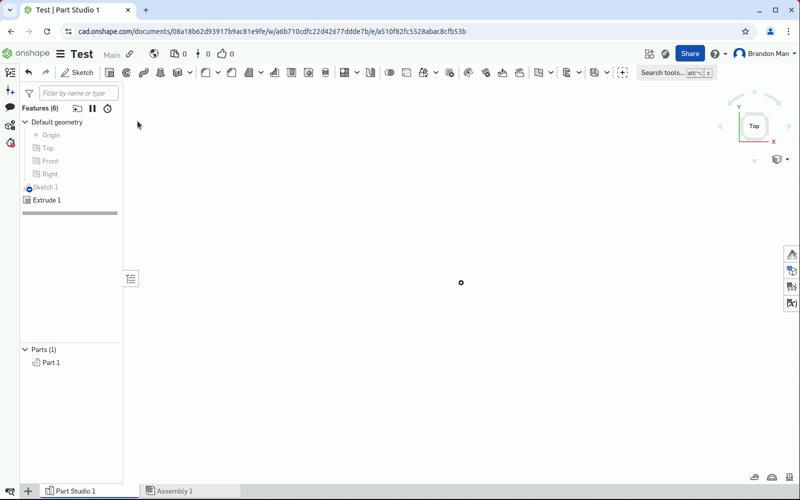
mouse_move(73, 189)
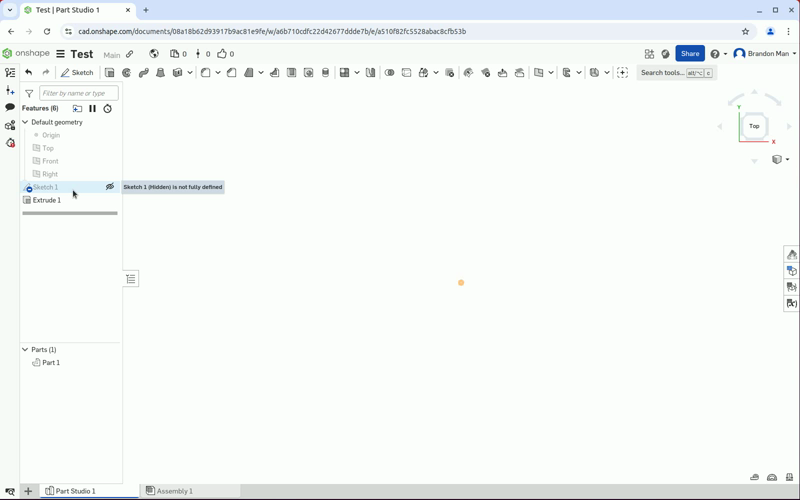
click(73, 189)
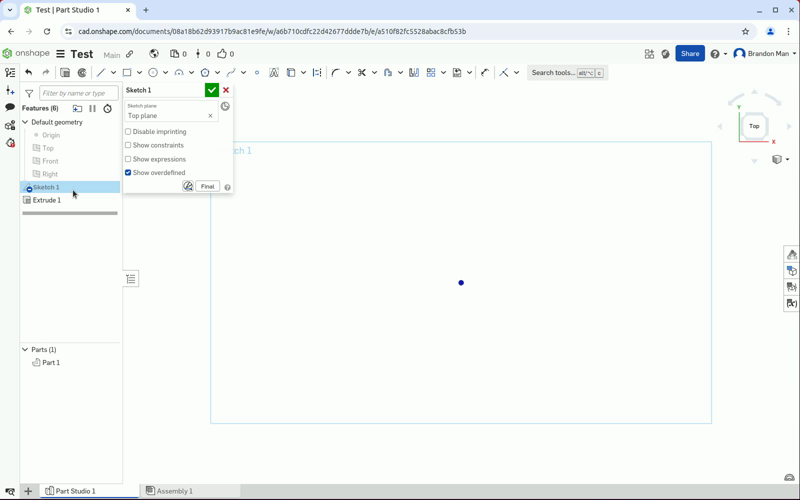
mouse_move(229, 92)
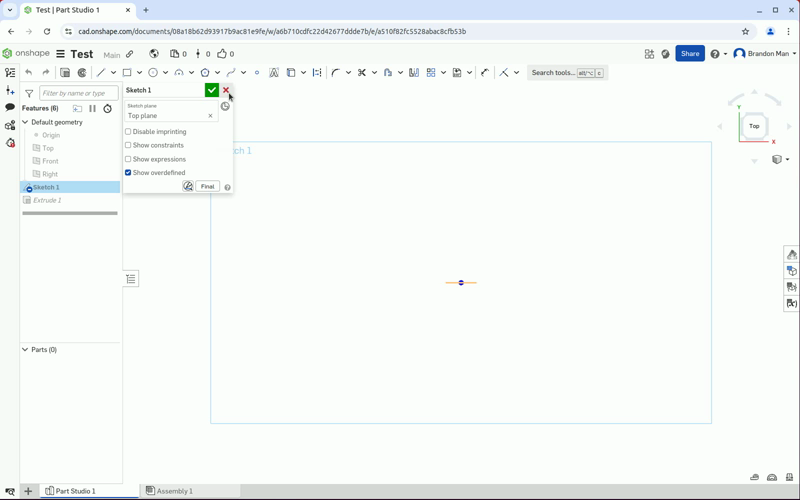
click(229, 92)
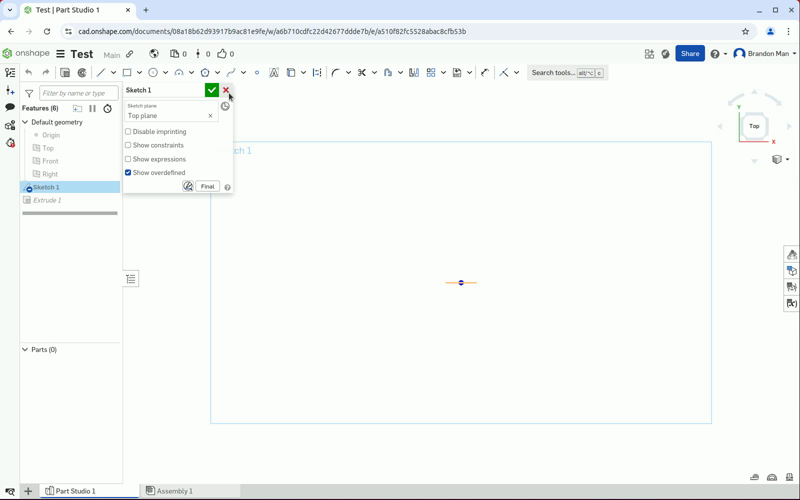
key(shift+s)
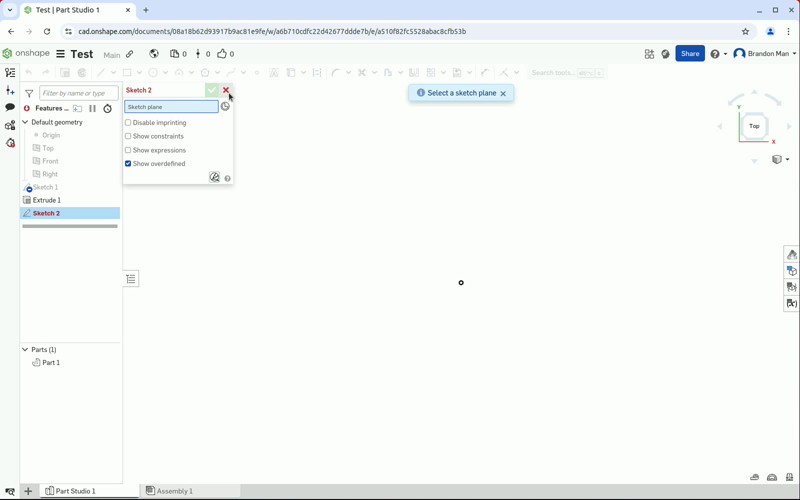
mouse_move(73, 150)
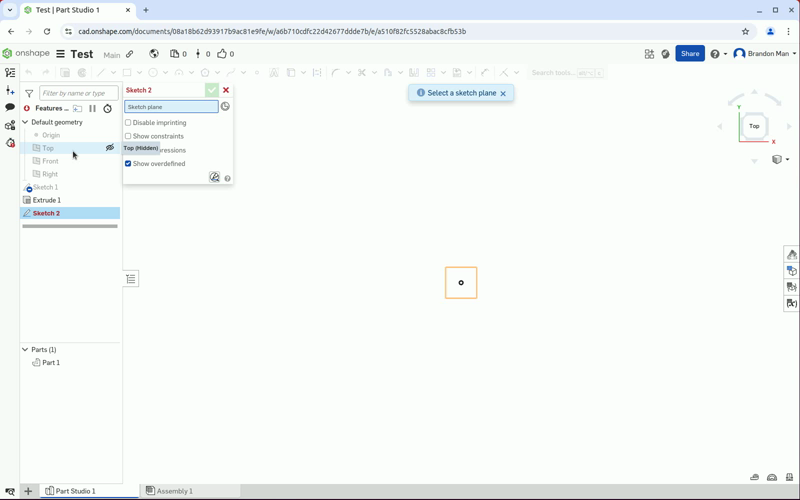
click(73, 150)
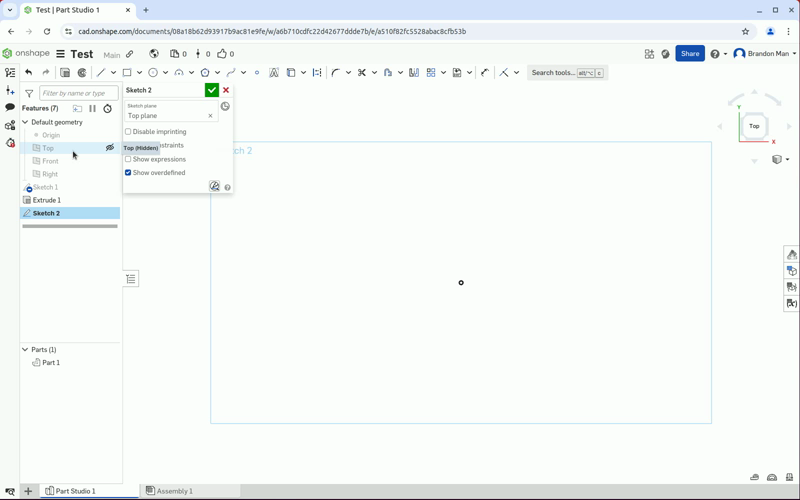
mouse_move(73, 352)
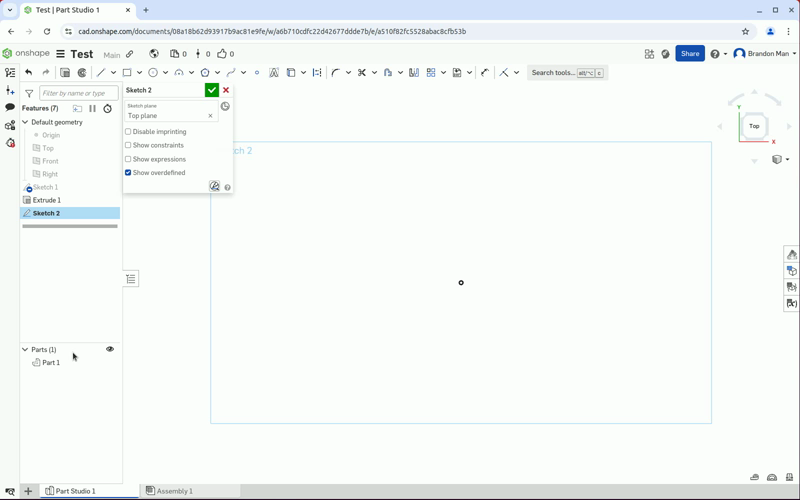
key(y)
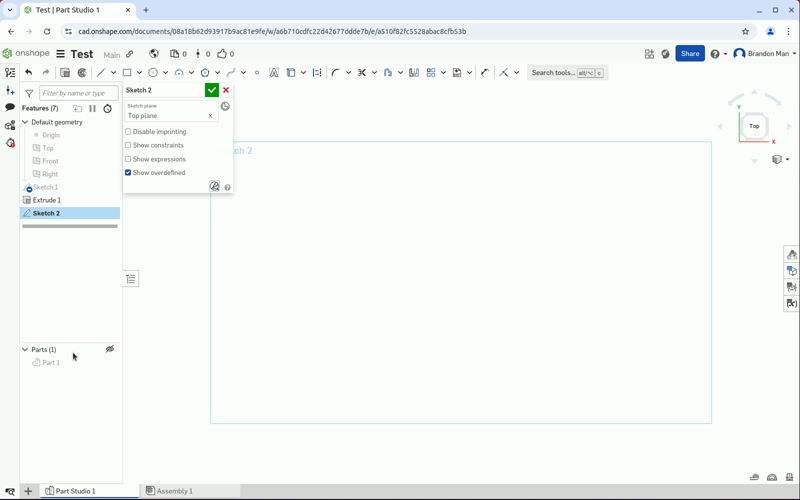
key(c)
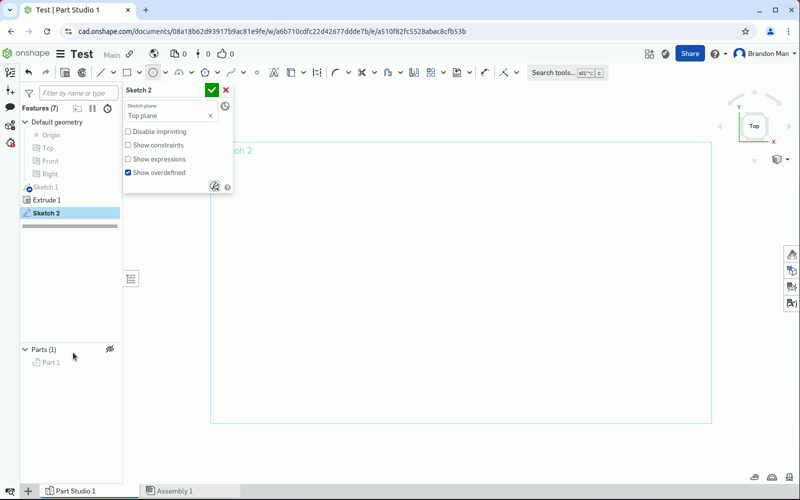
key_down(shift)
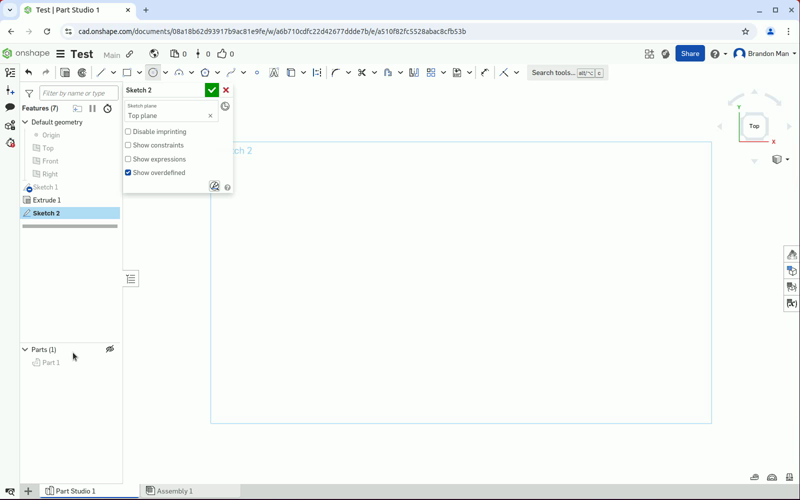
mouse_move(461, 278)
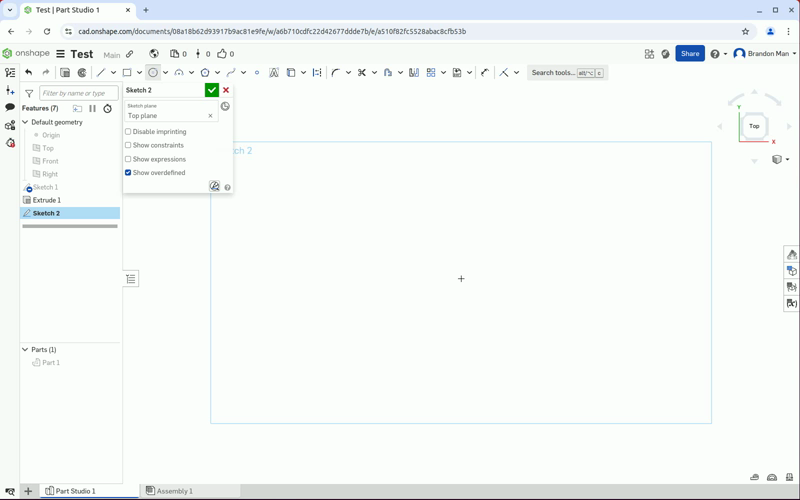
click(461, 278)
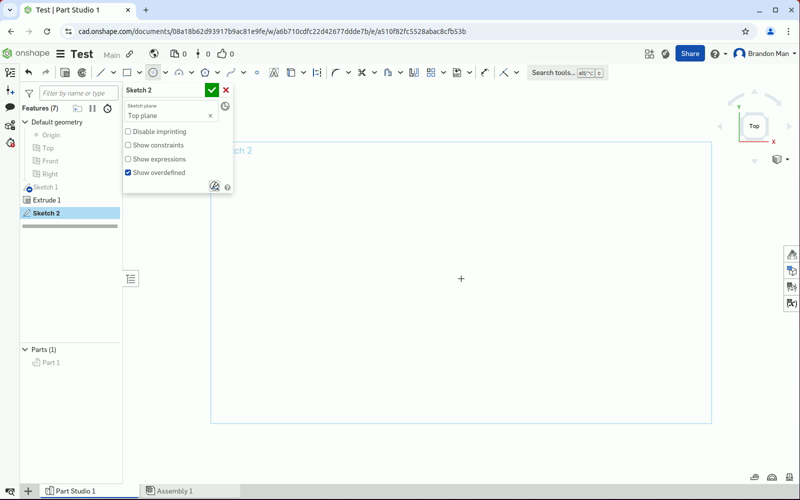
key_up(shift)
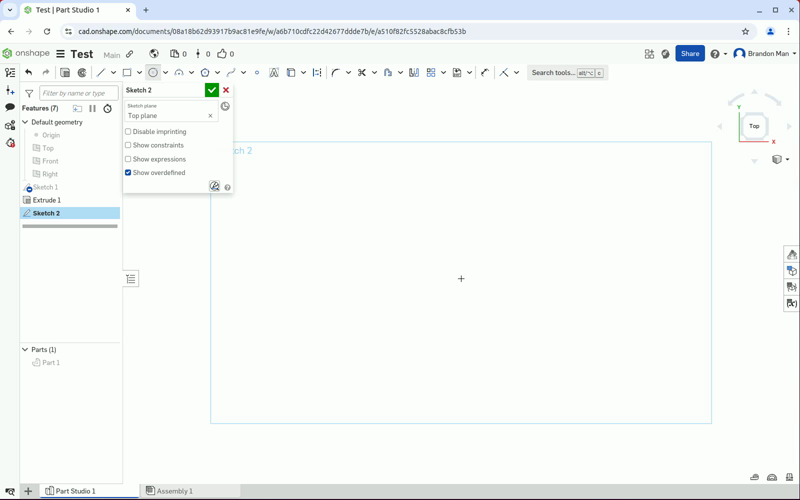
mouse_move(463, 278)
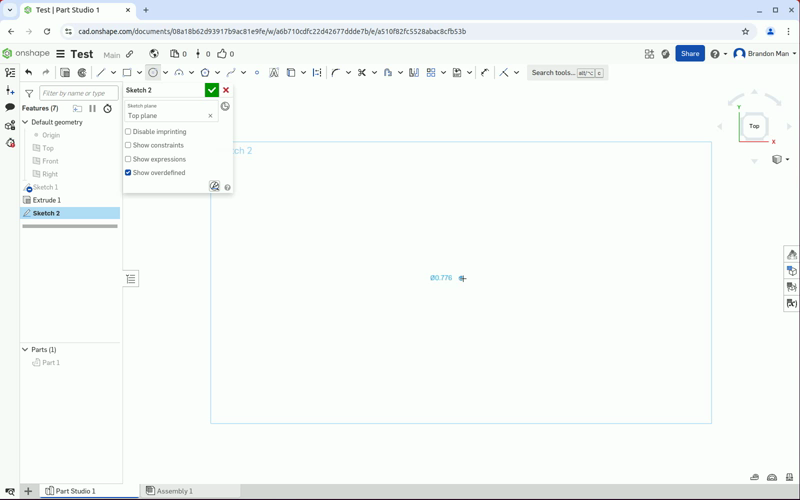
scroll(6)
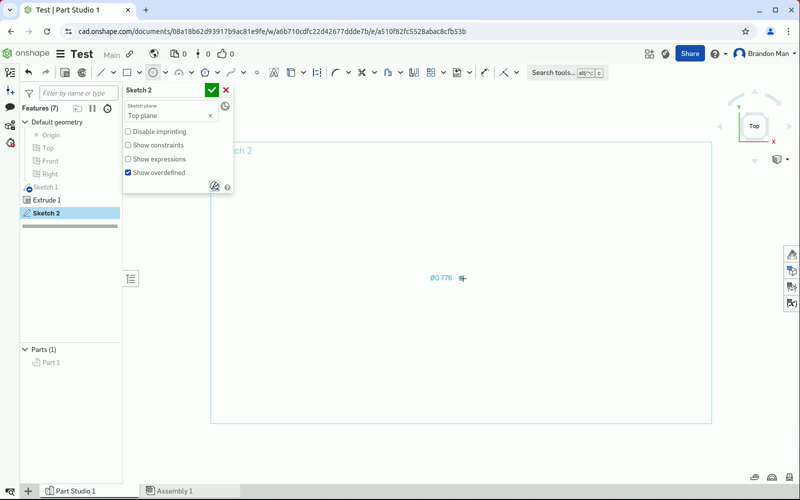
scroll(6)
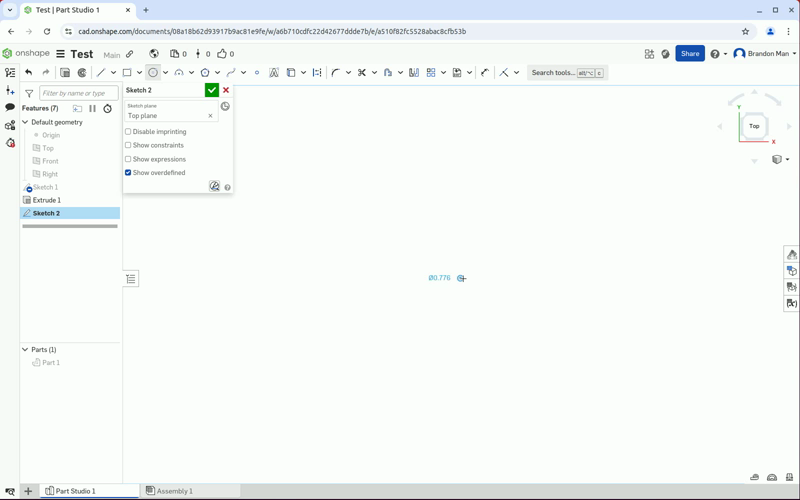
scroll(6)
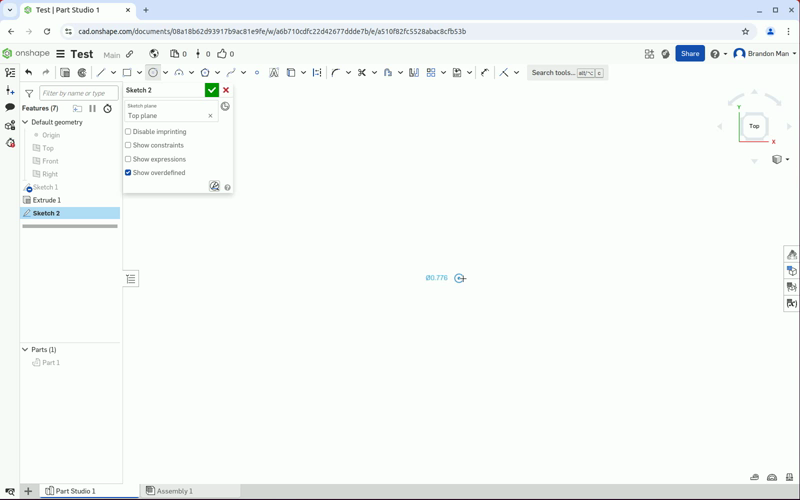
scroll(6)
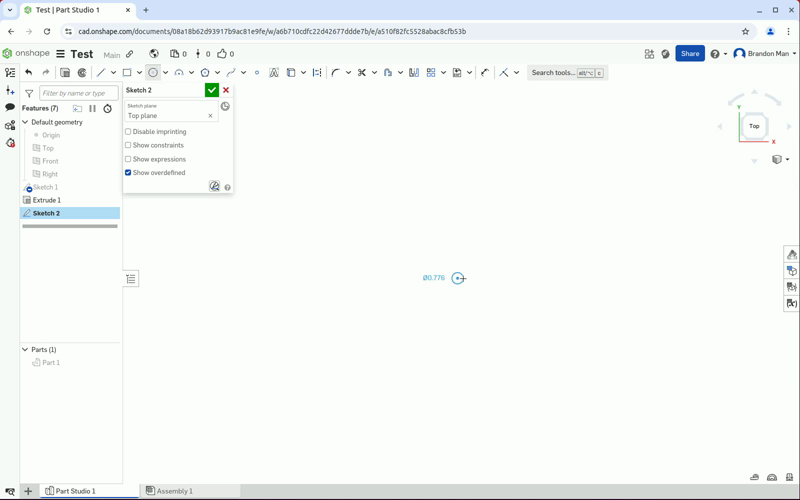
scroll(6)
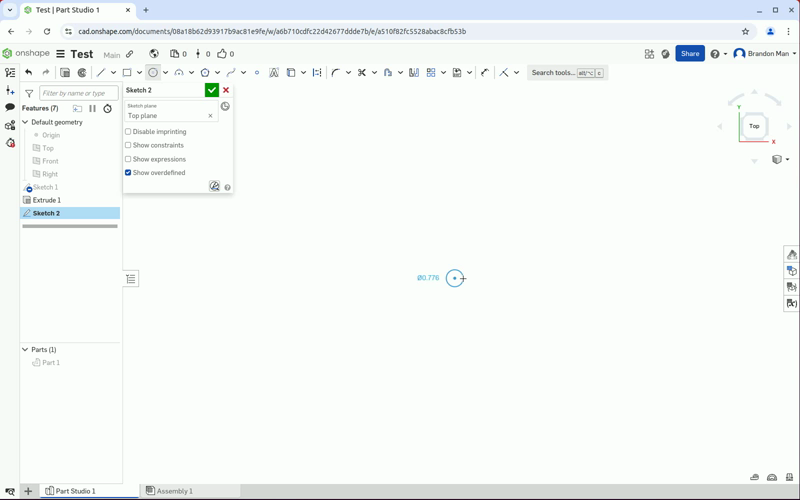
scroll(6)
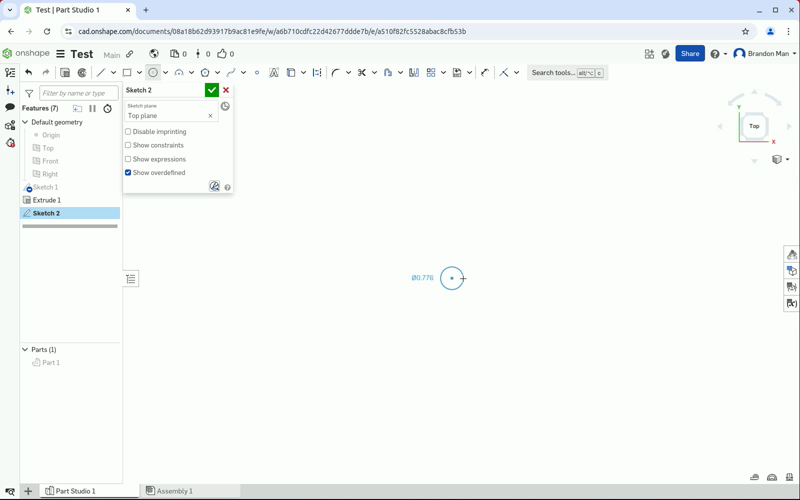
scroll(6)
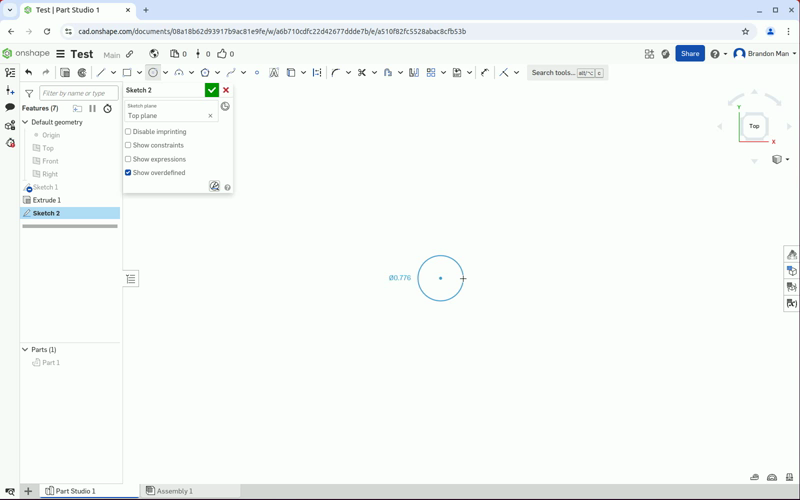
click(463, 278)
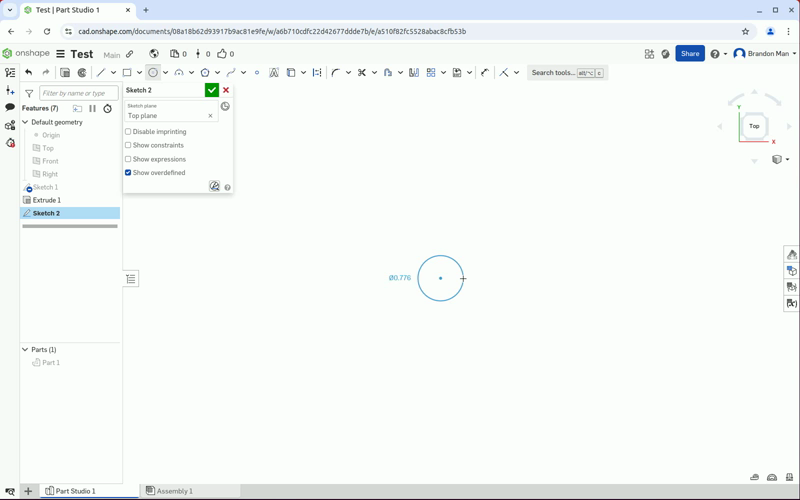
scroll(-6)
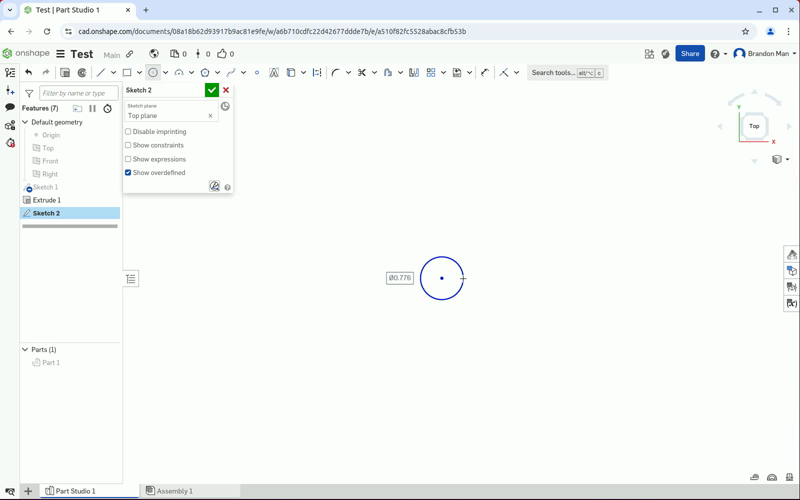
scroll(-6)
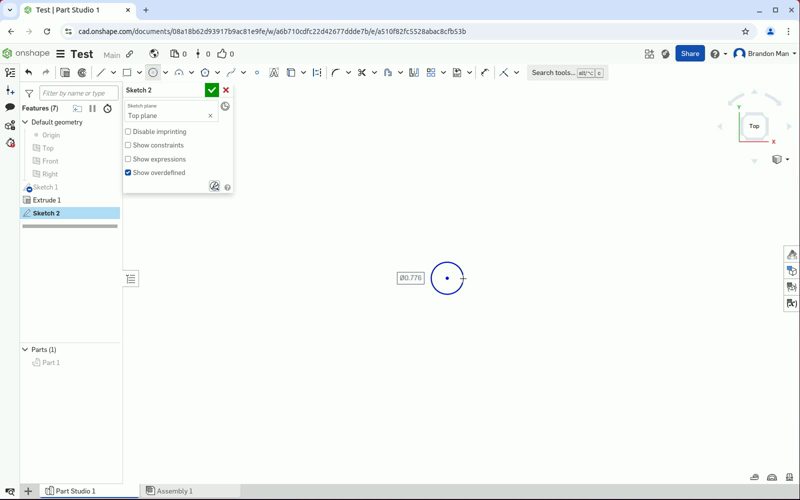
scroll(-6)
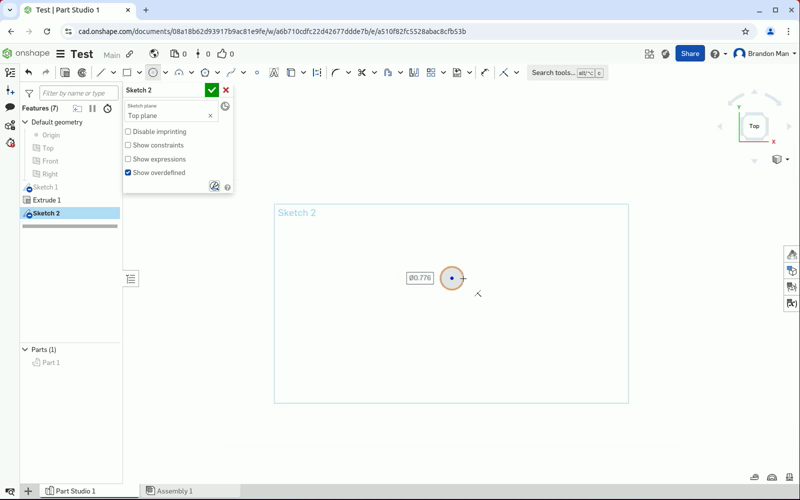
scroll(-6)
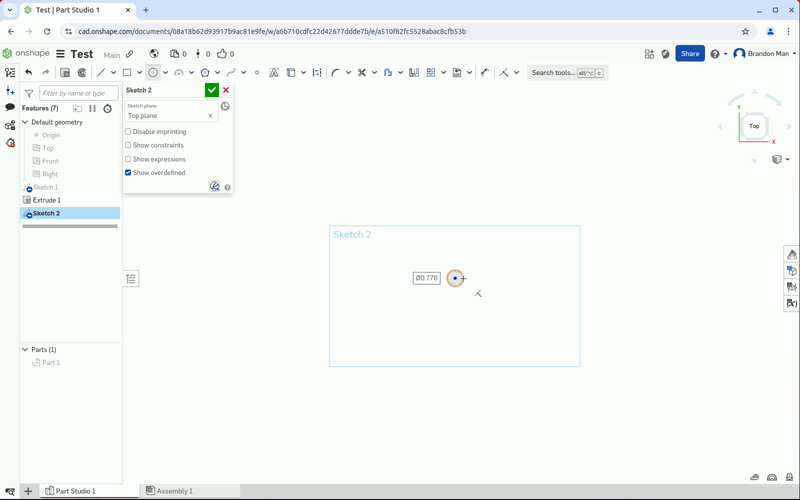
scroll(-6)
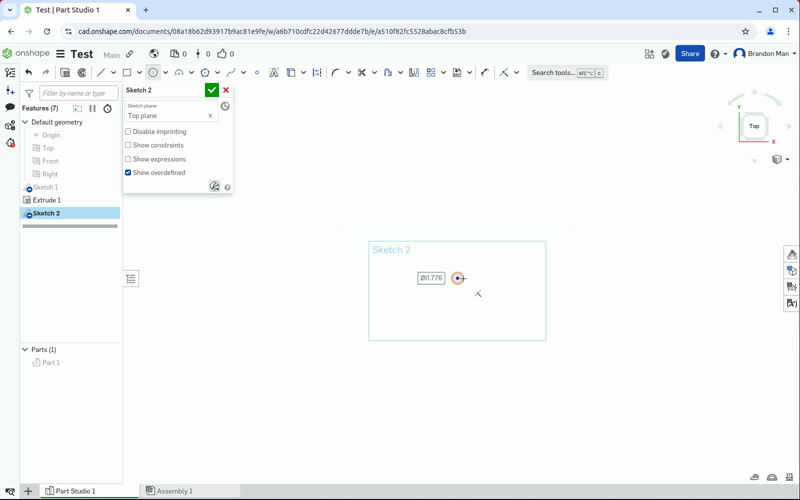
scroll(-6)
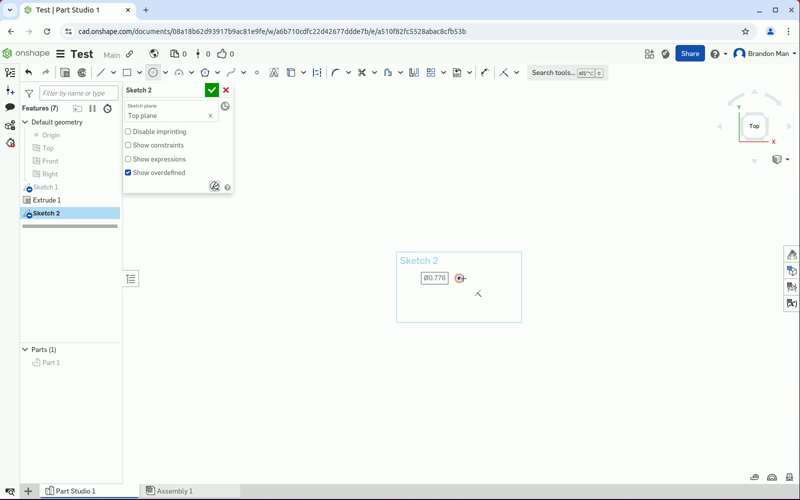
scroll(-6)
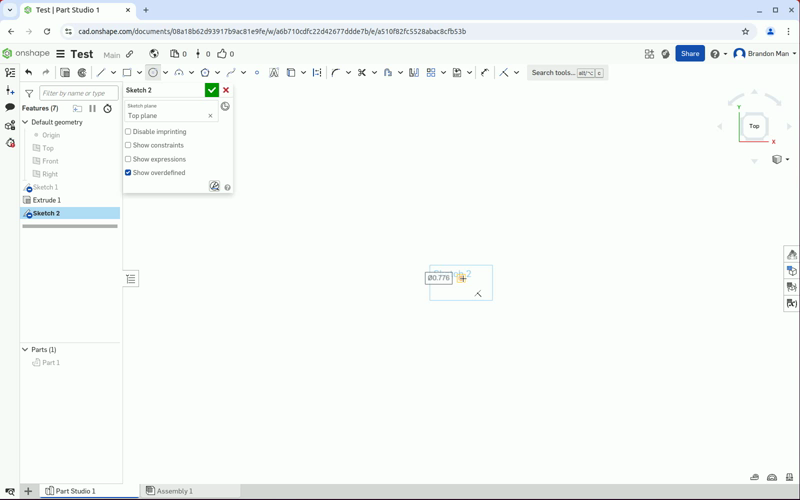
key(esc)
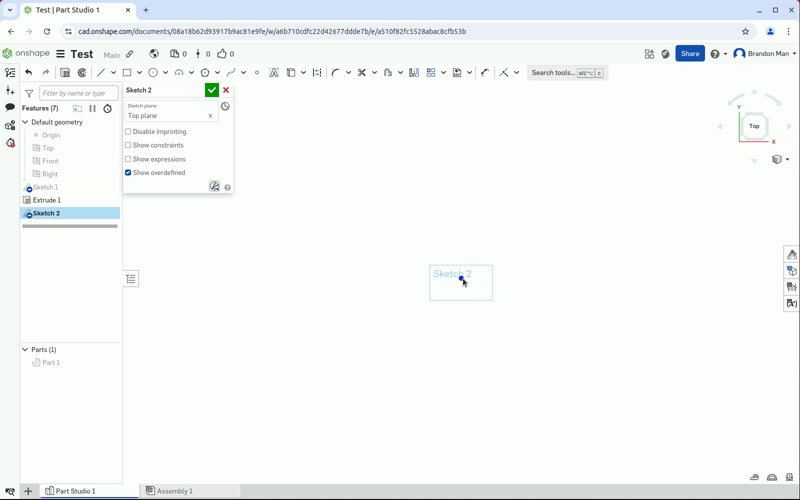
mouse_move(461, 278)
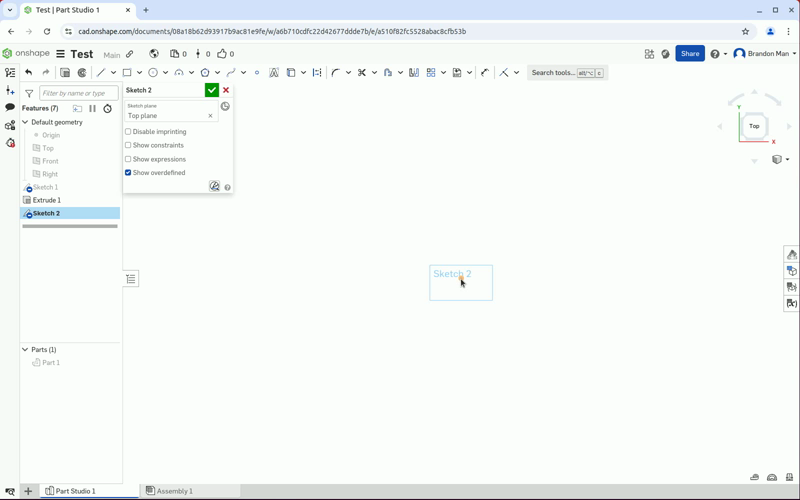
scroll(6)
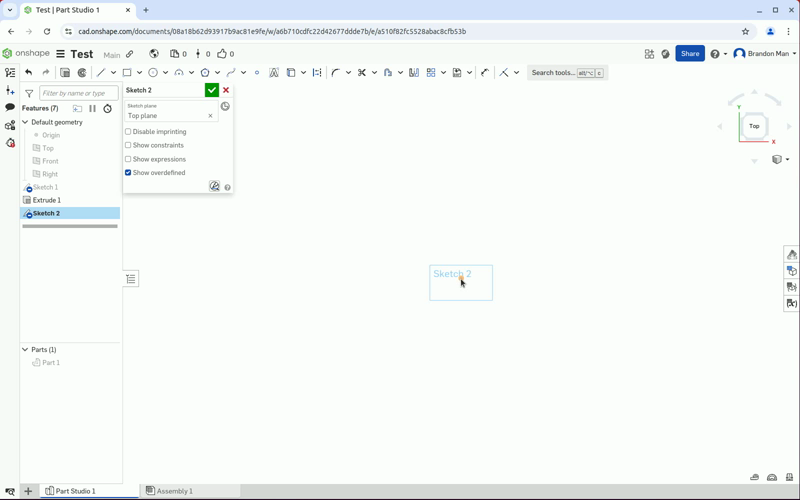
scroll(6)
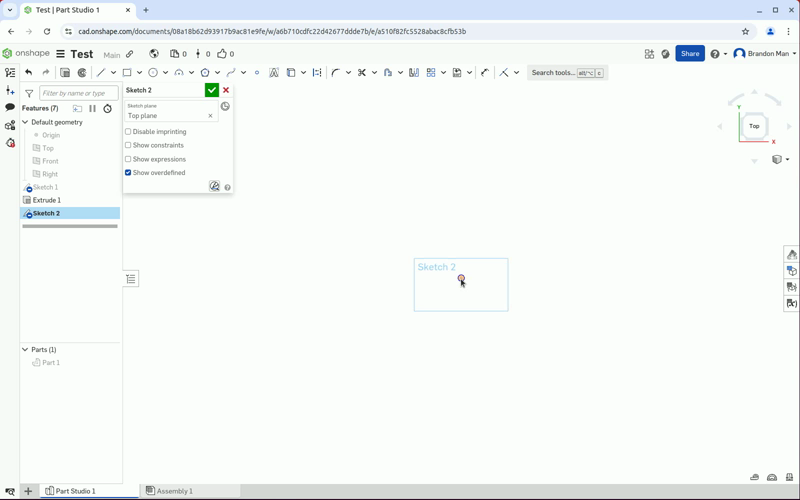
scroll(6)
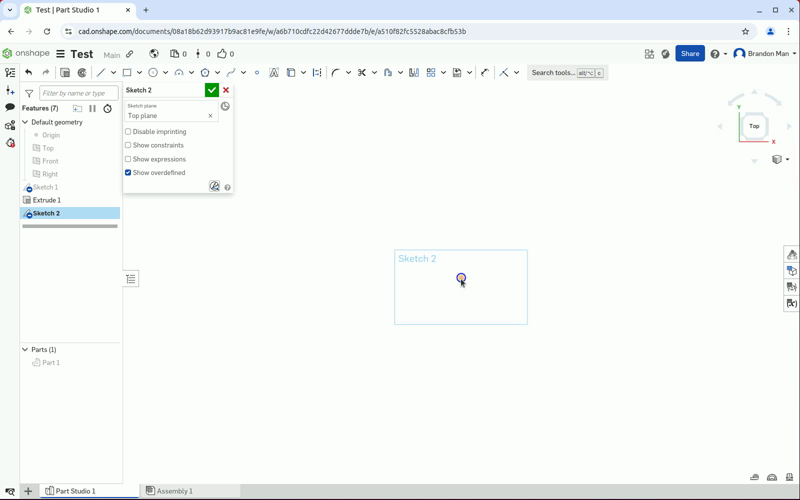
scroll(6)
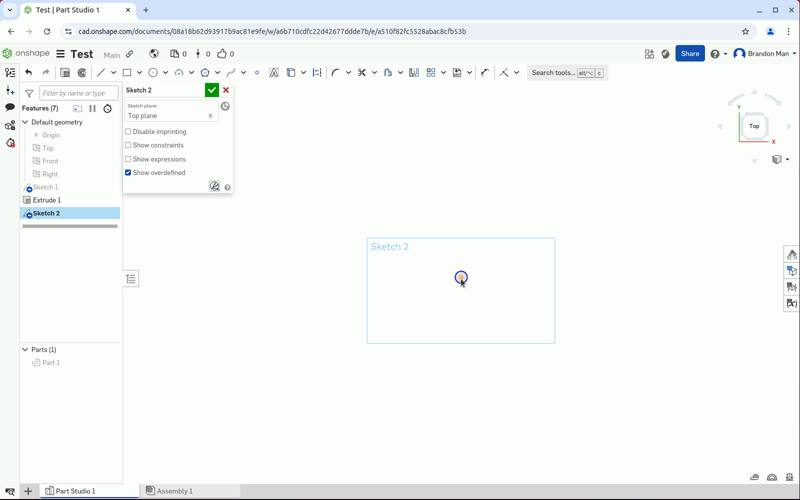
scroll(6)
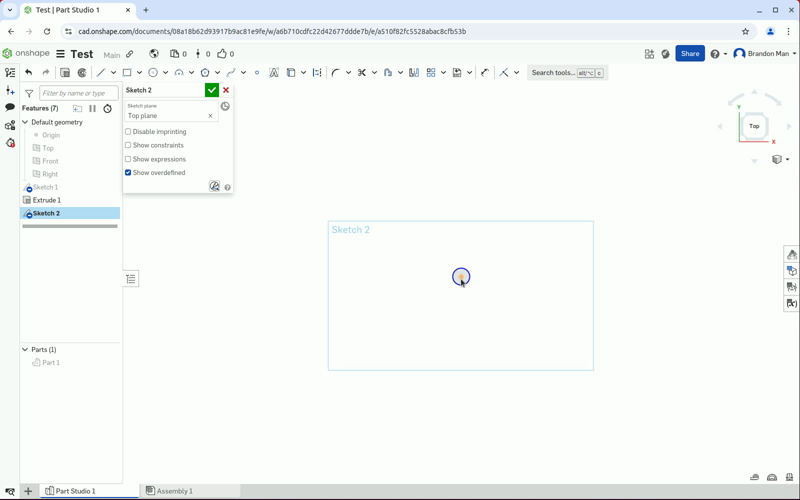
scroll(6)
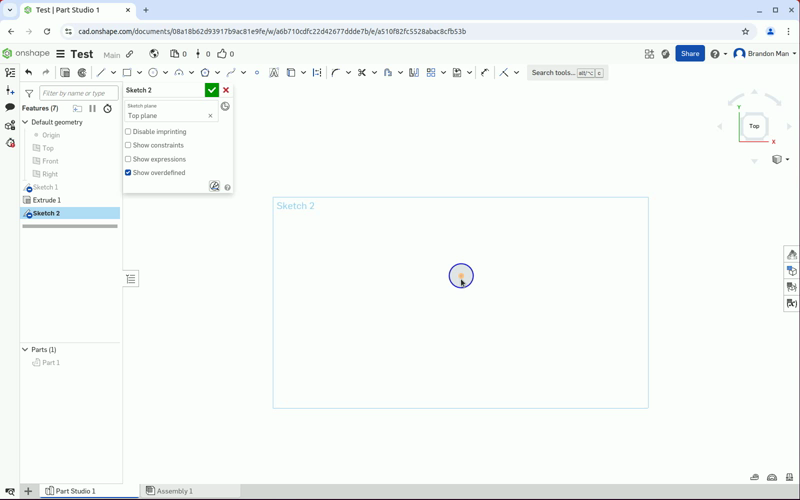
scroll(6)
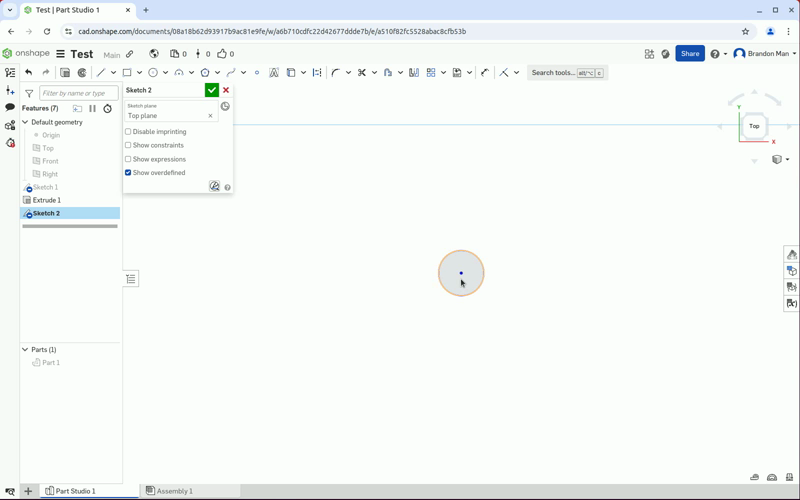
click(461, 278)
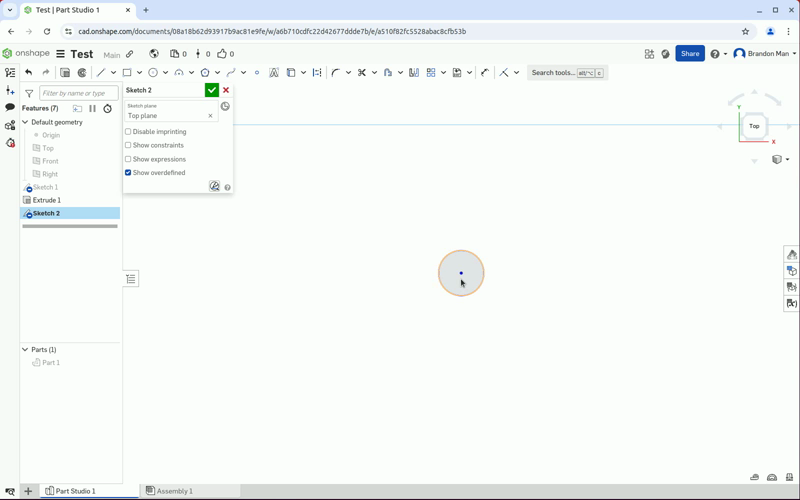
scroll(-6)
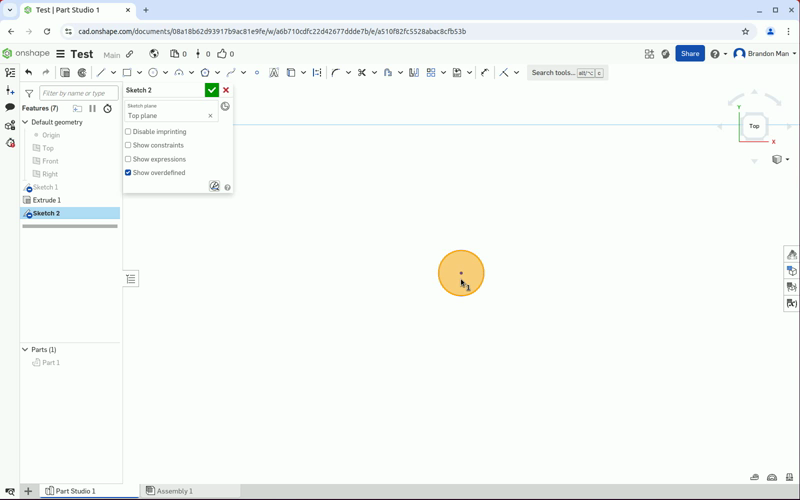
scroll(-6)
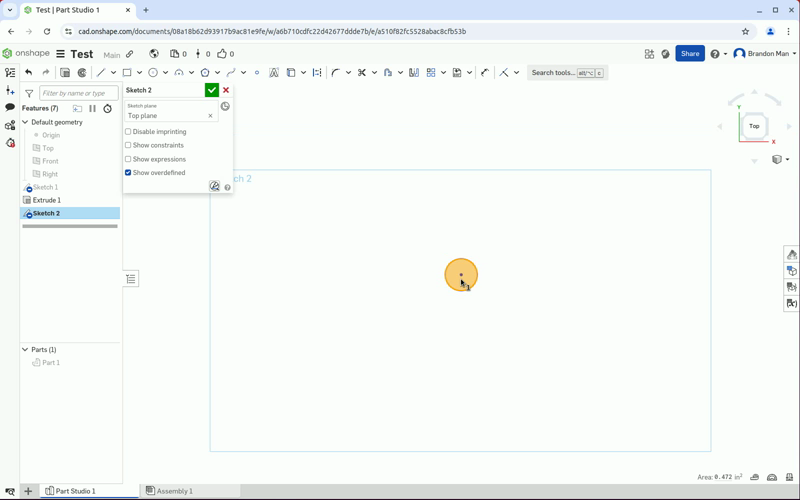
scroll(-6)
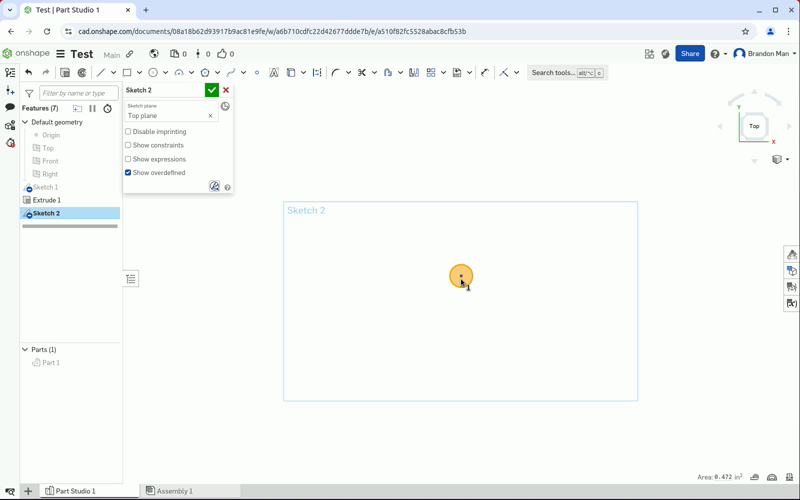
scroll(-6)
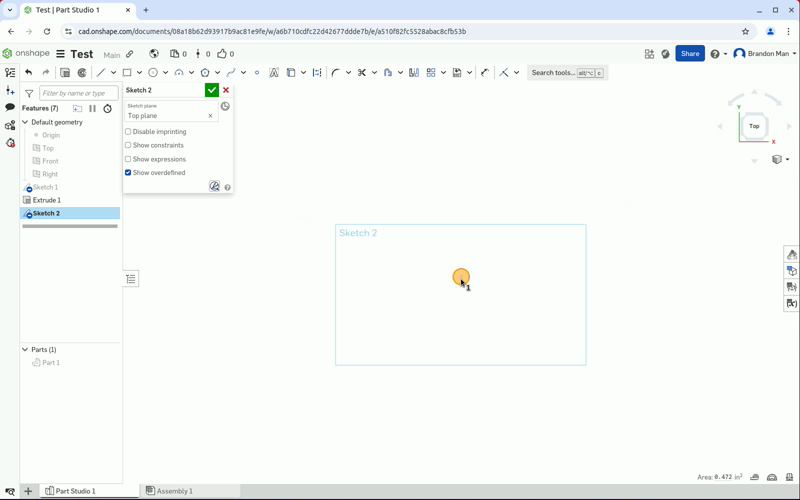
scroll(-6)
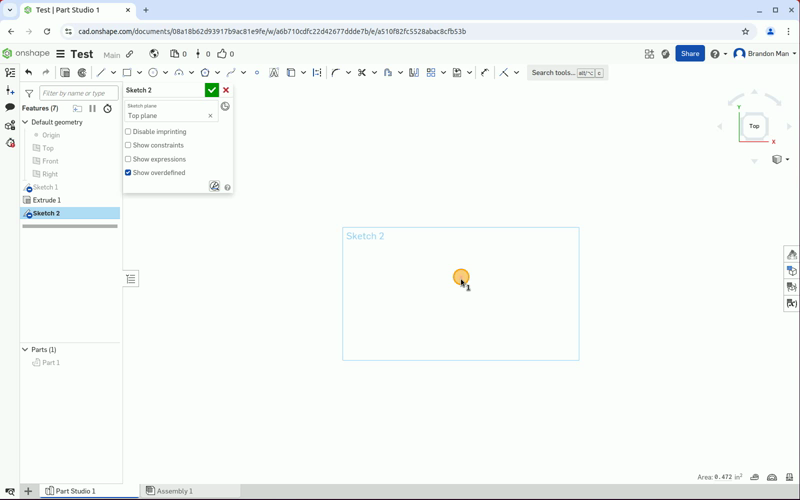
scroll(-6)
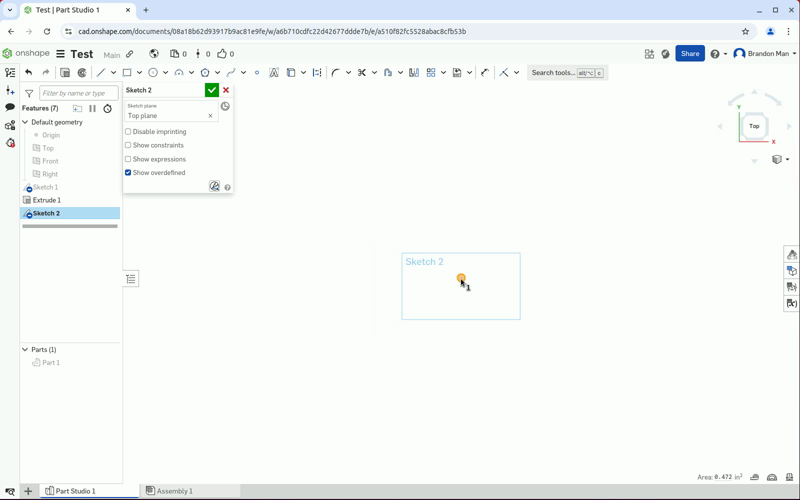
scroll(-6)
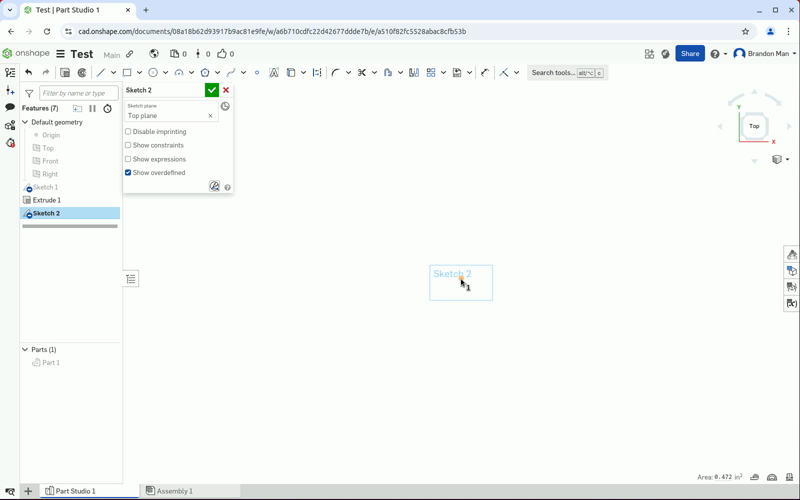
mouse_move(73, 352)
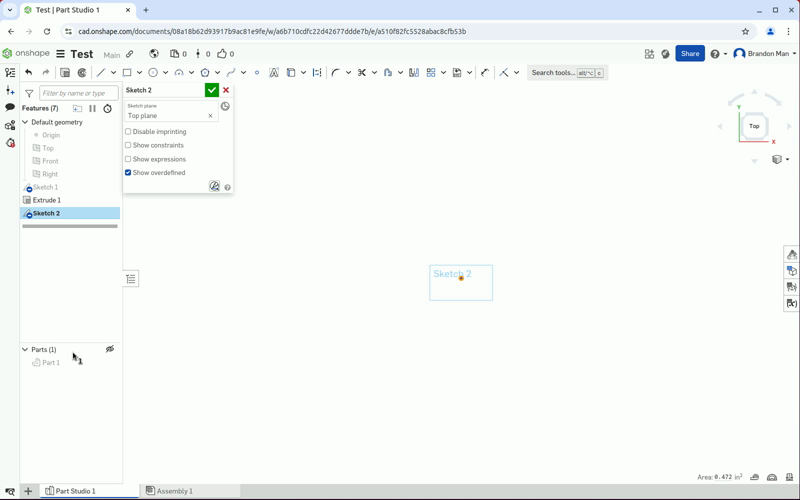
key(shift+y)
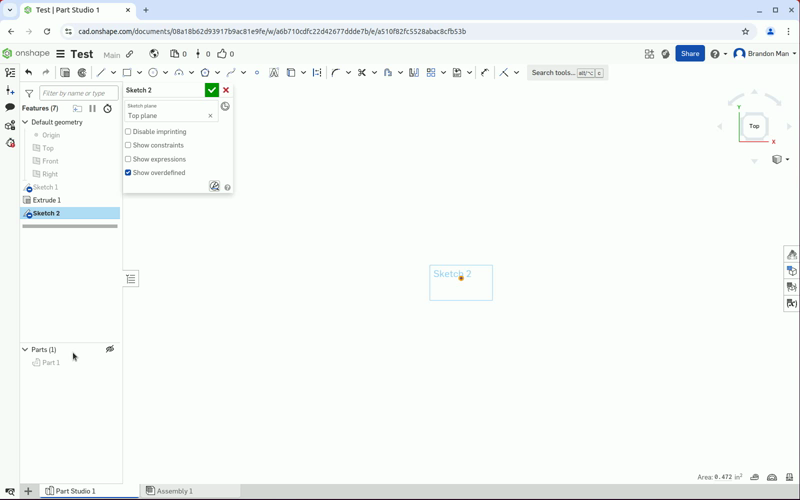
key(shift+e)
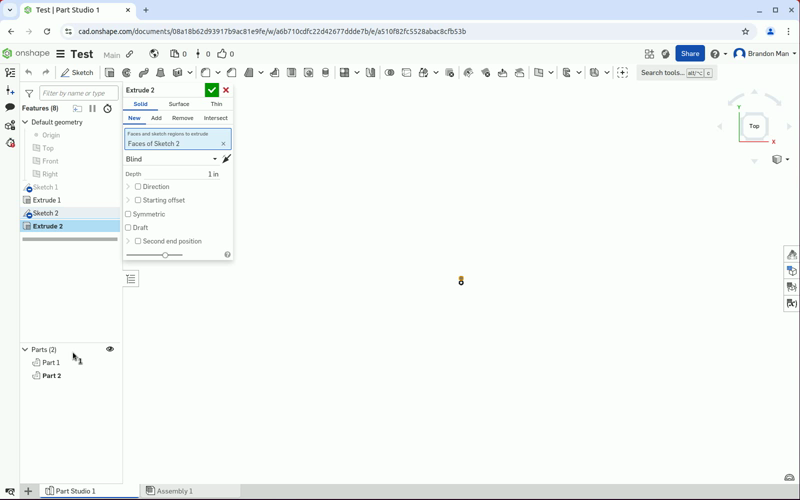
mouse_move(143, 106)
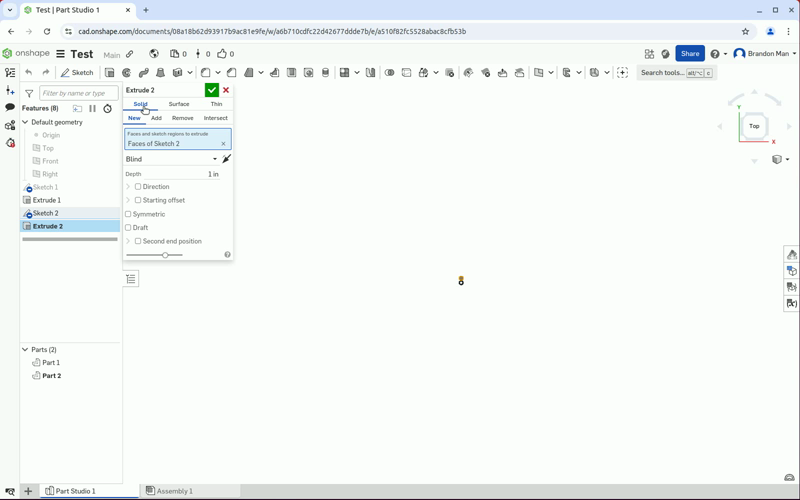
click(143, 106)
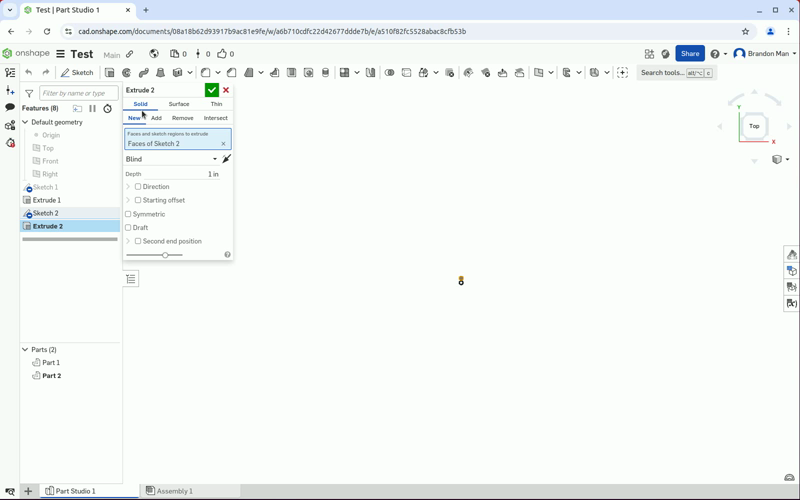
mouse_move(137, 120)
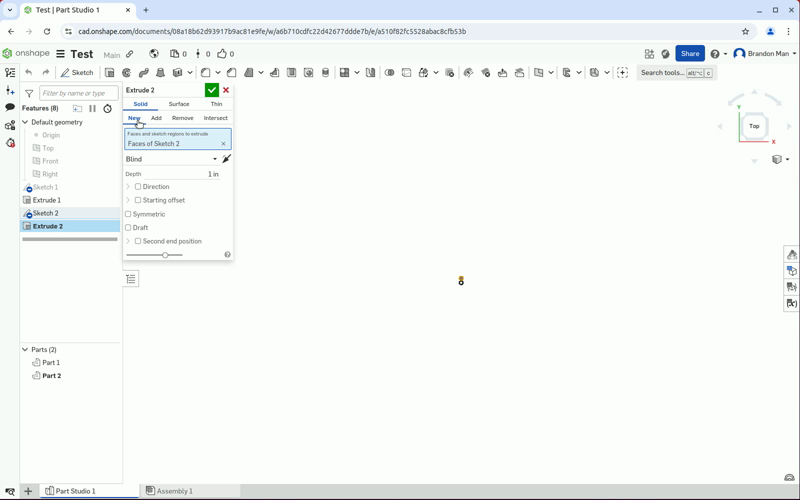
click(137, 120)
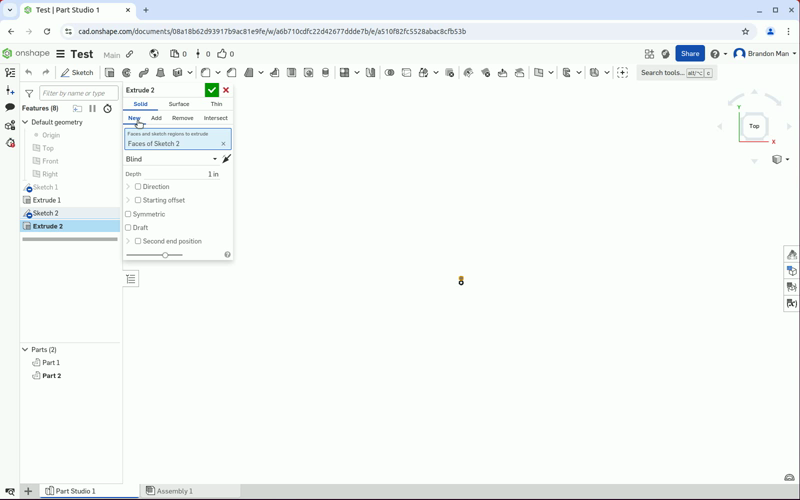
key(tab, 4)
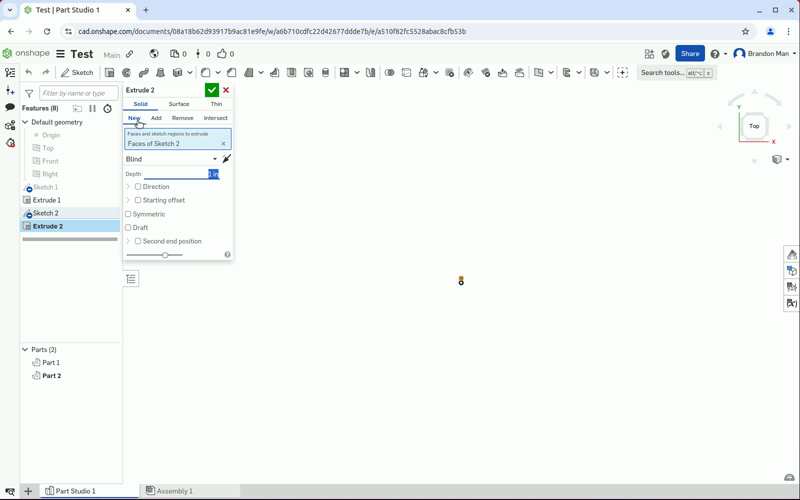
text(21.905)
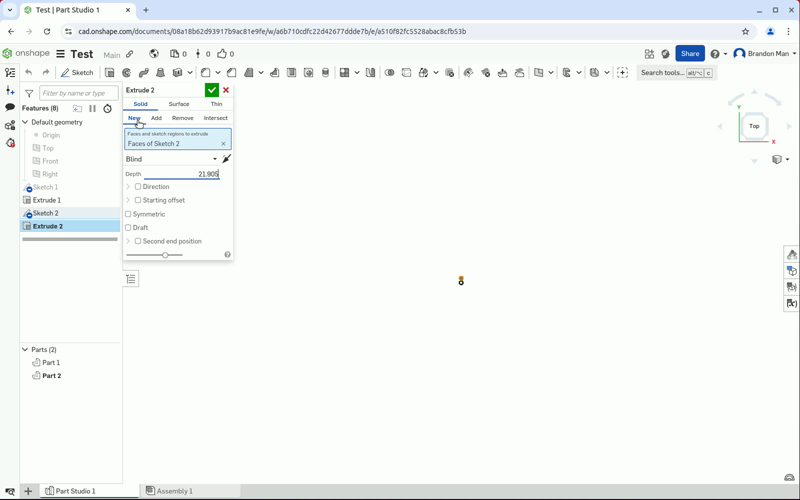
key(enter)
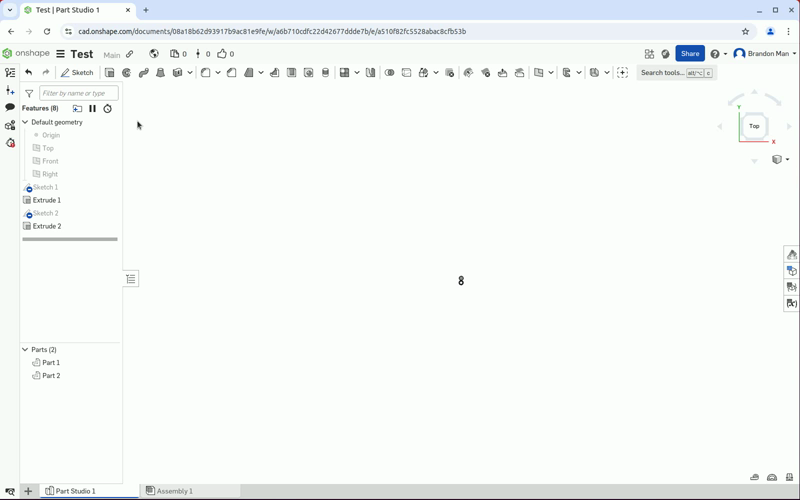
key(shift+h)
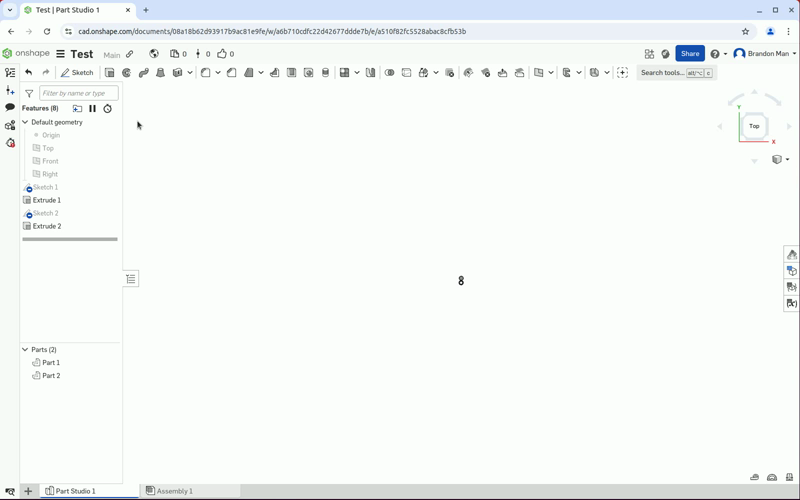
key(shift+h)
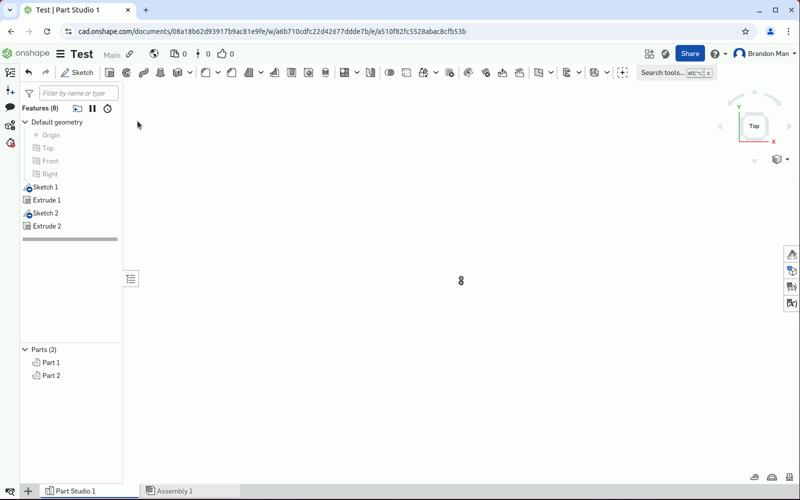
key(shift+7)
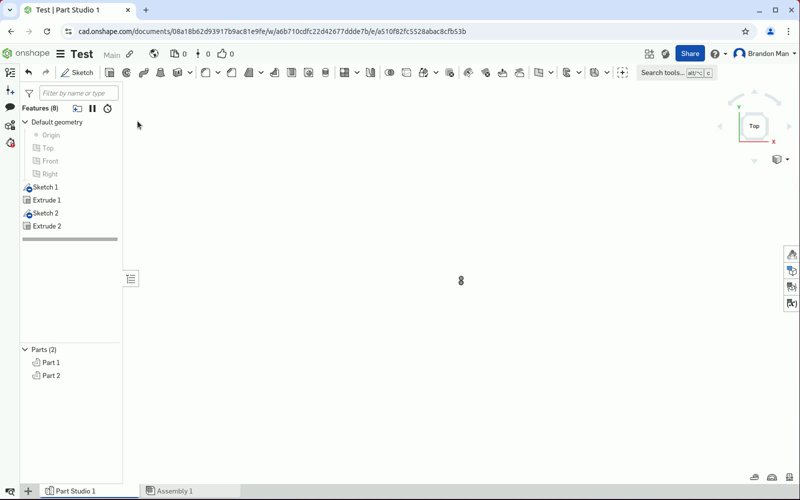
key(up, 3)
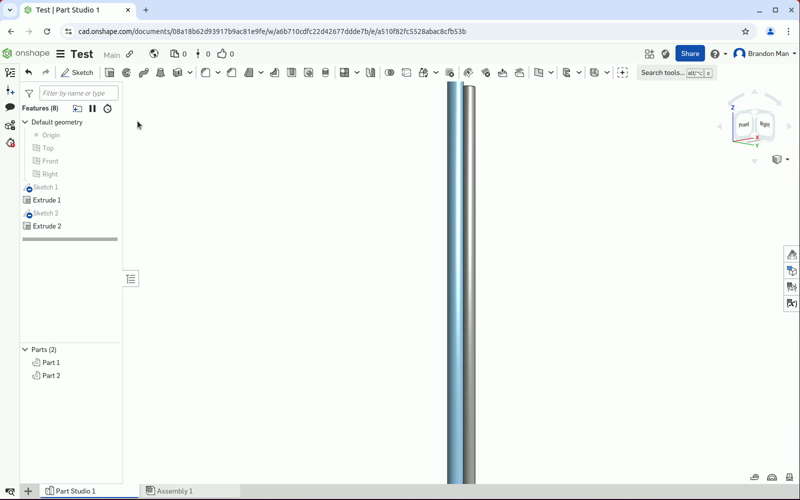
key(left, 3)
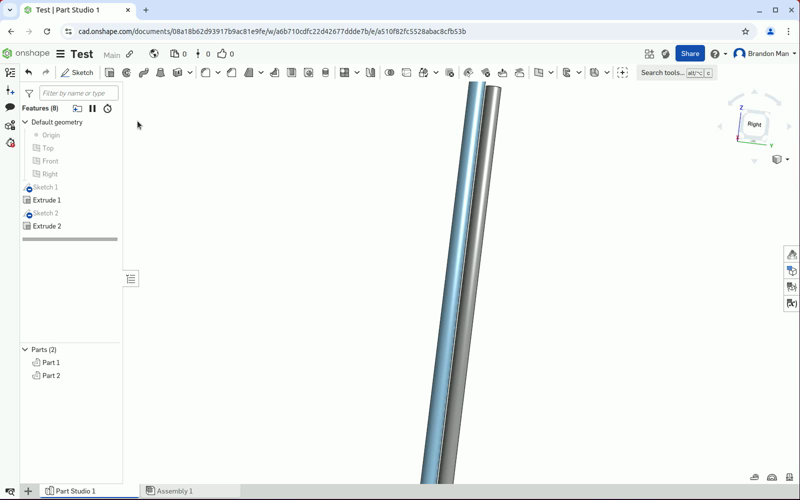
key(right, 3)
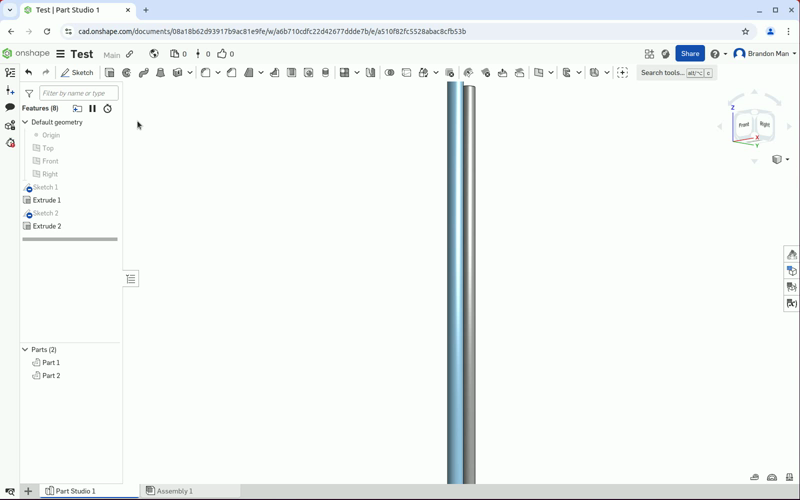
key(down, 3)
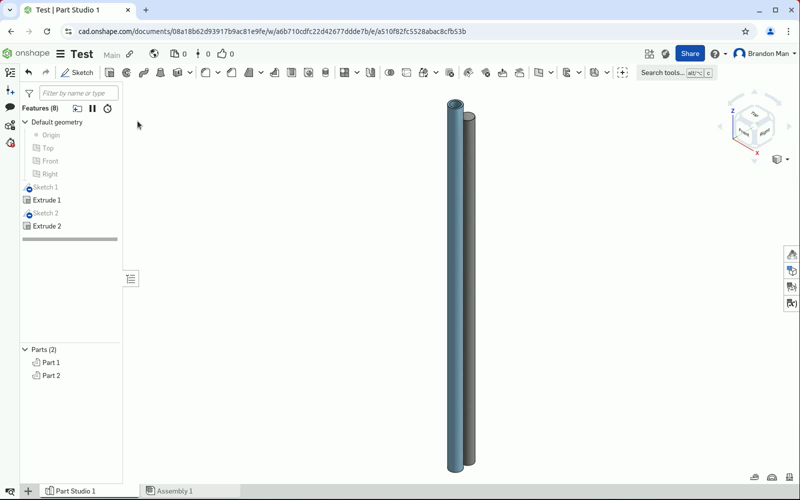
mouse_move(73, 189)
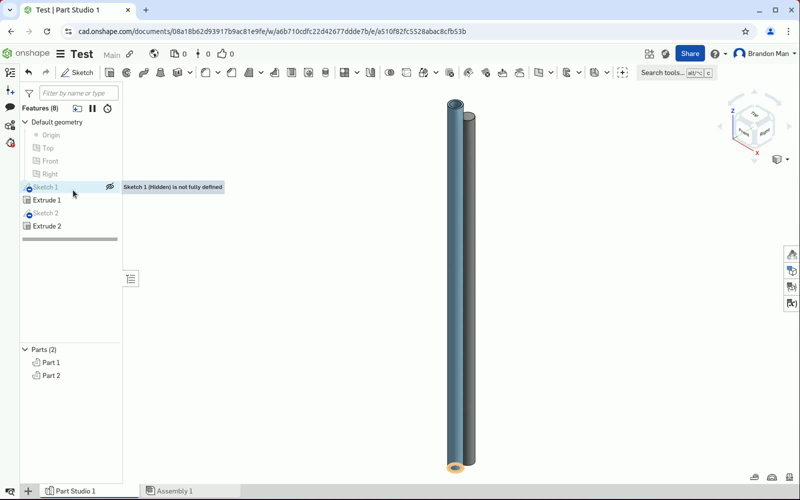
click(73, 189)